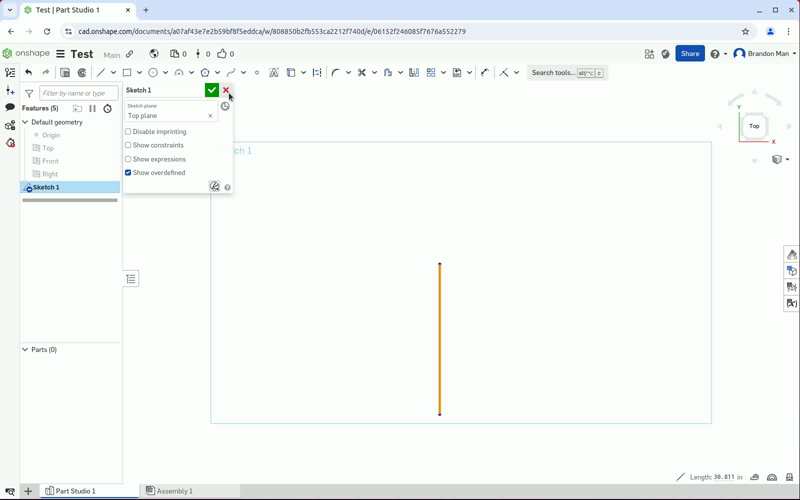
key(shift+h)
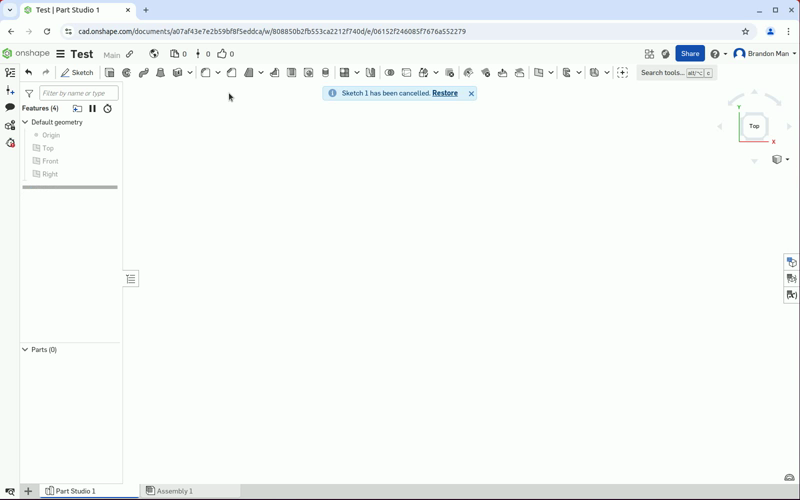
mouse_move(73, 352)
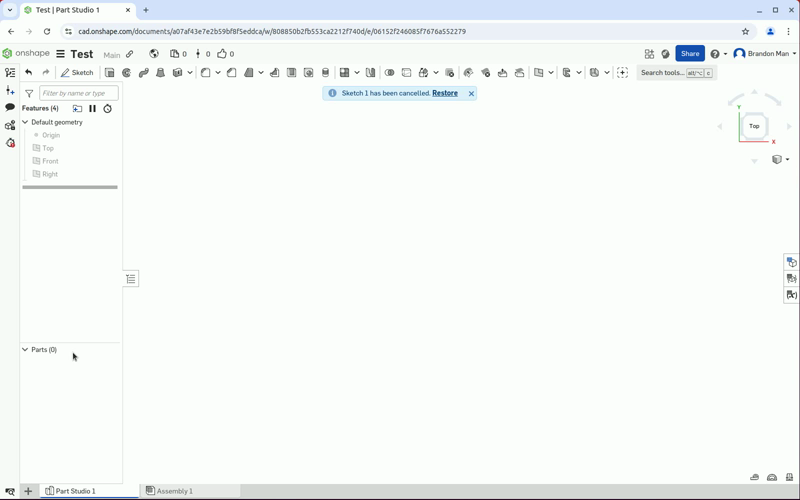
key(y)
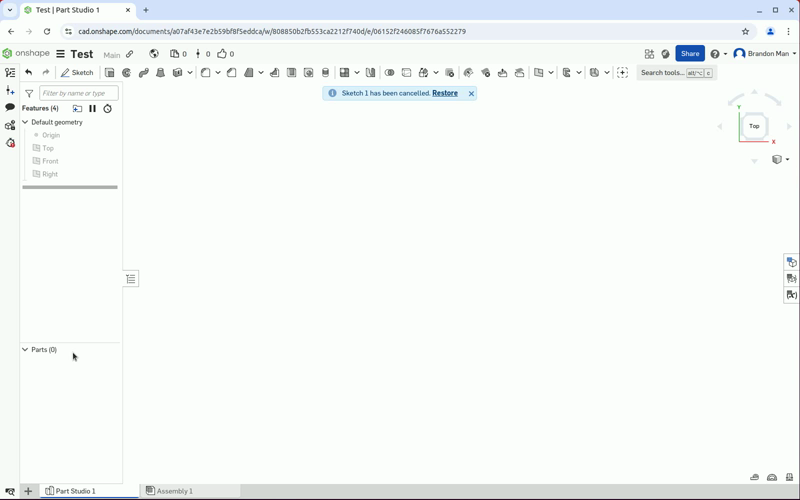
key(shift+p)
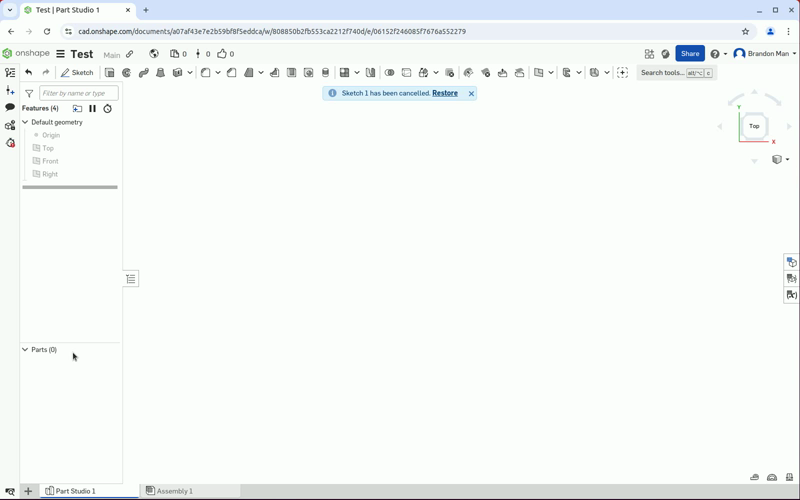
key(space)
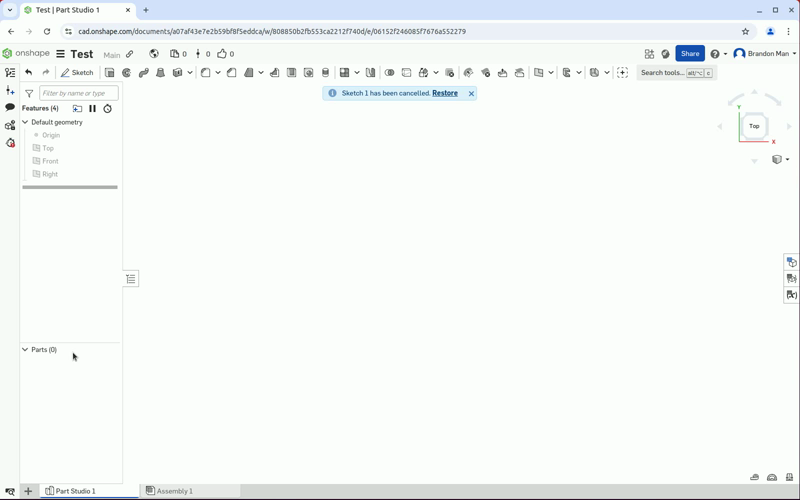
key_down(shift)
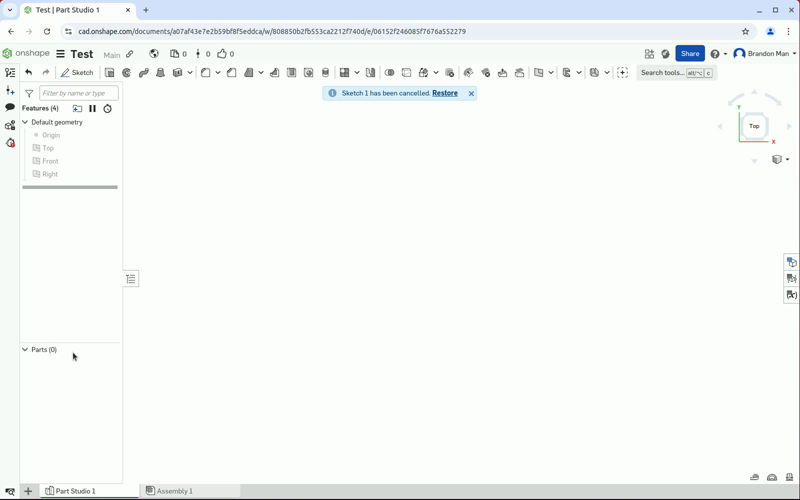
key(up)
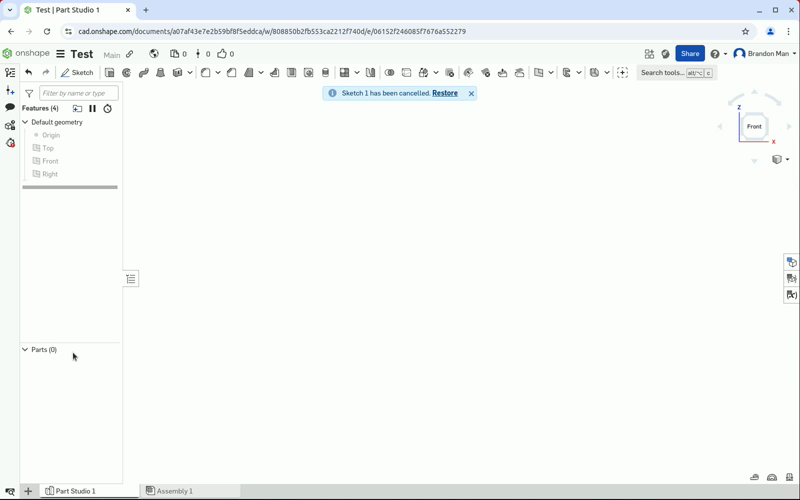
key_up(shift)
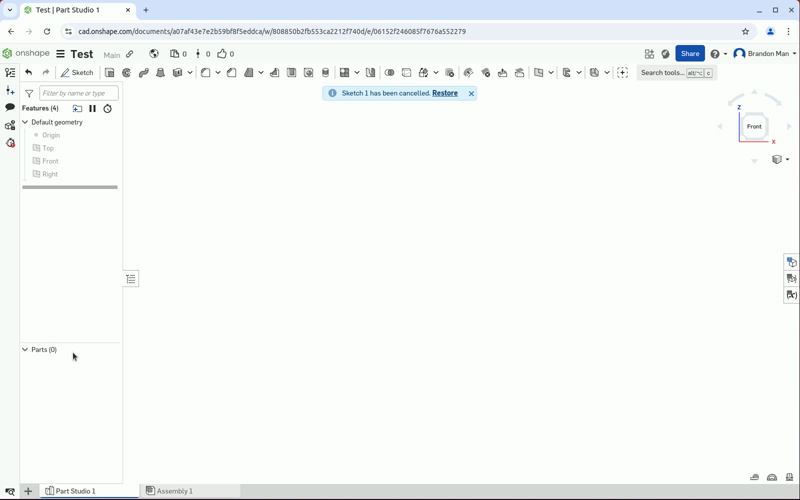
mouse_move(73, 352)
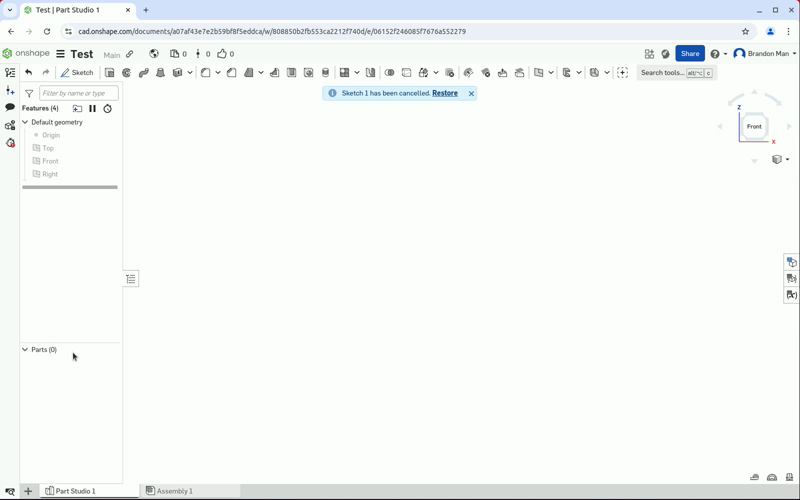
key(shift+y)
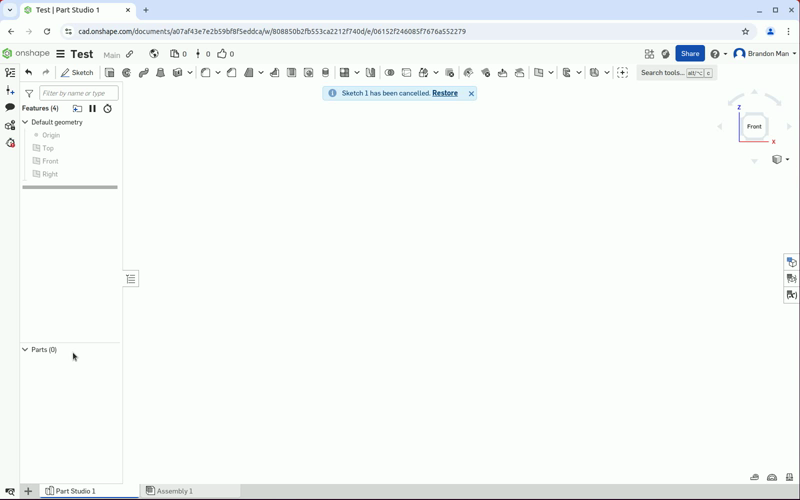
key(shift+s)
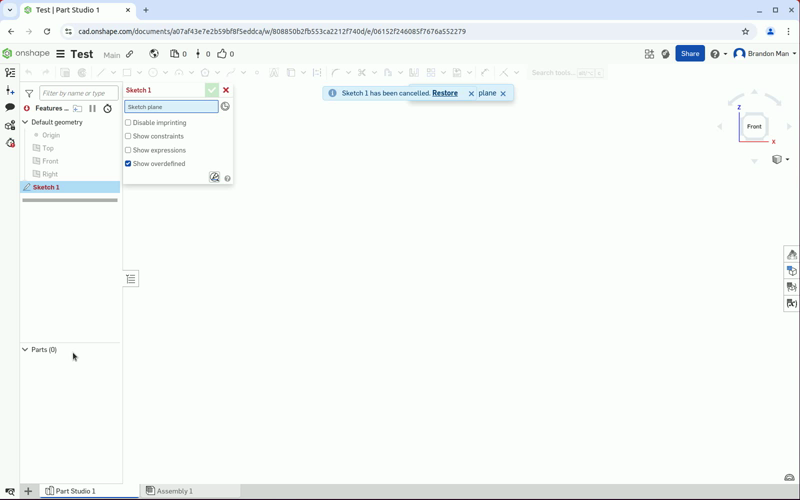
mouse_move(73, 163)
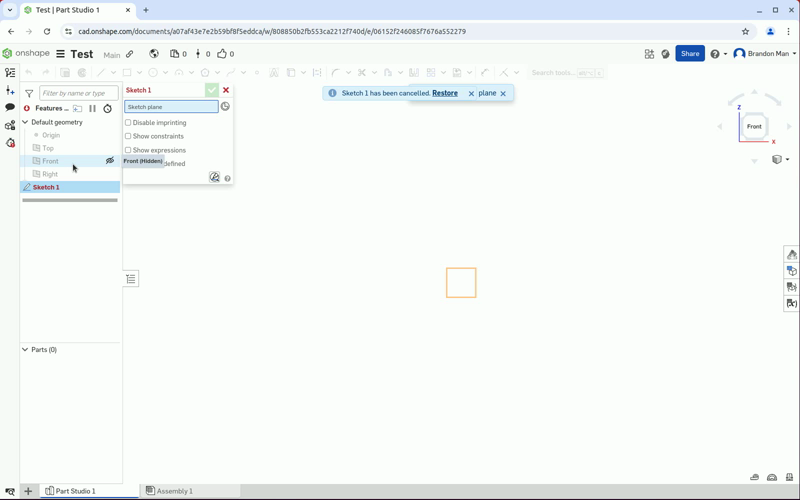
click(73, 163)
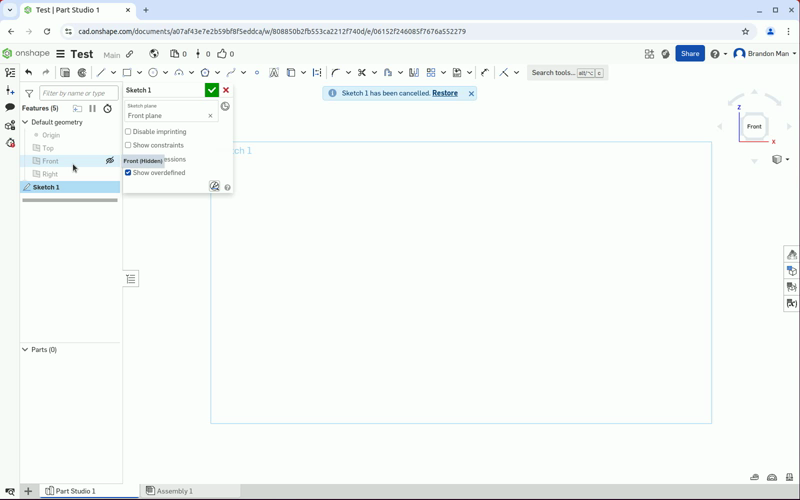
mouse_move(73, 352)
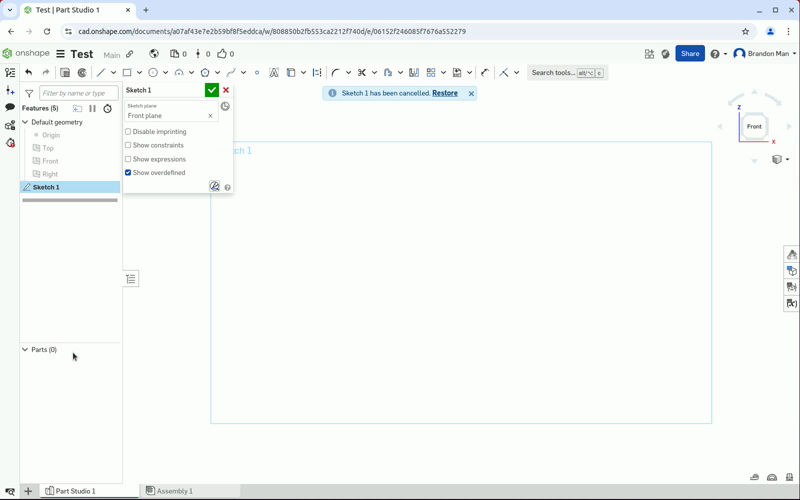
key(y)
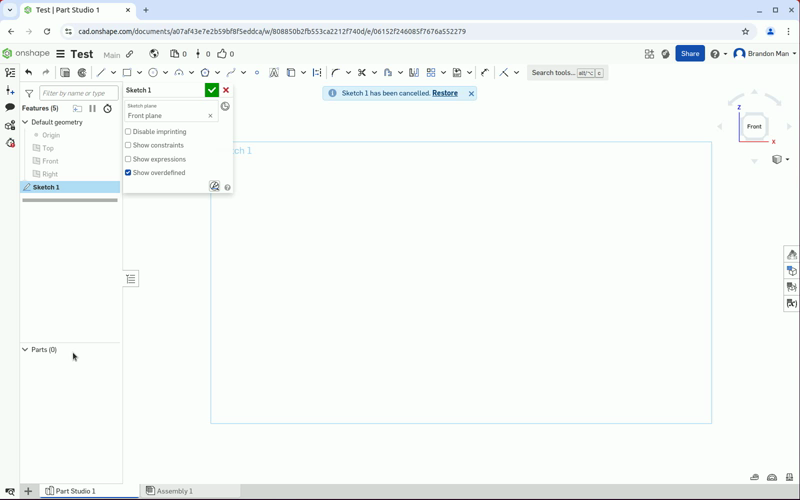
key(c)
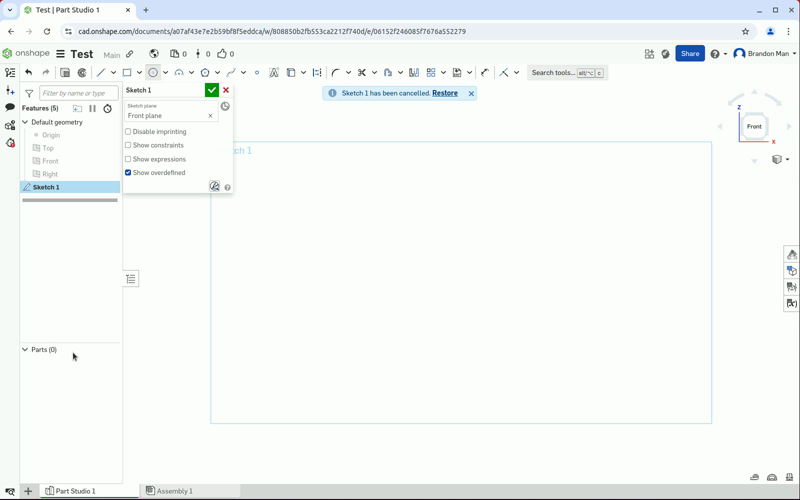
key_down(shift)
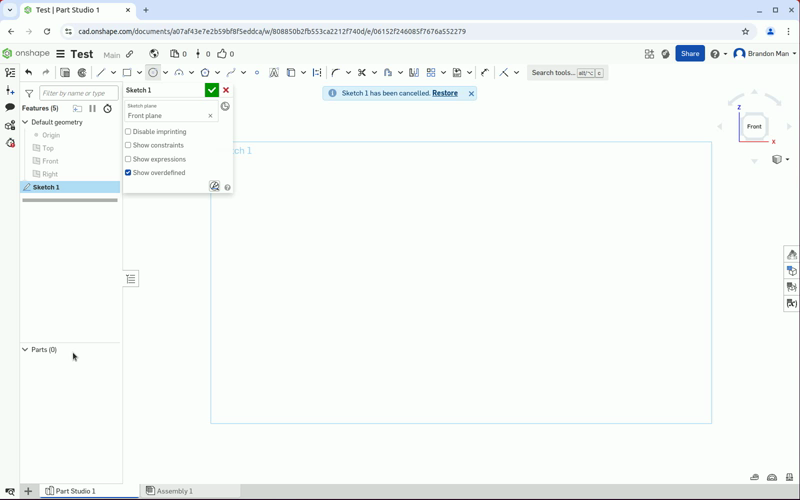
mouse_move(461, 282)
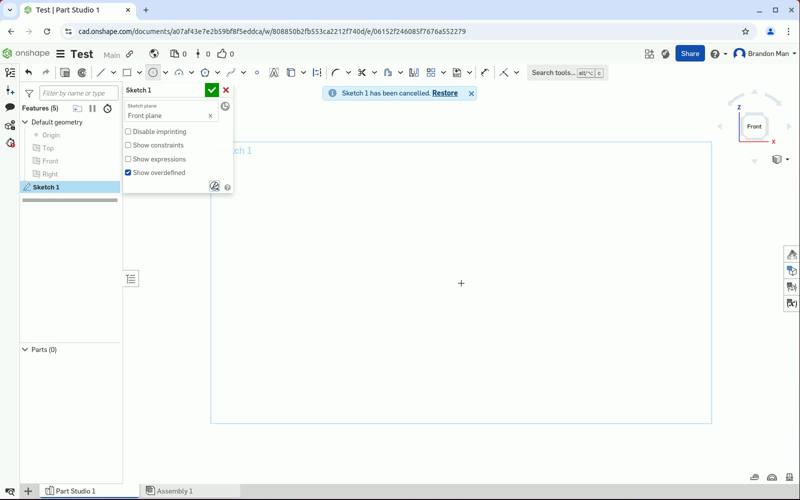
click(461, 282)
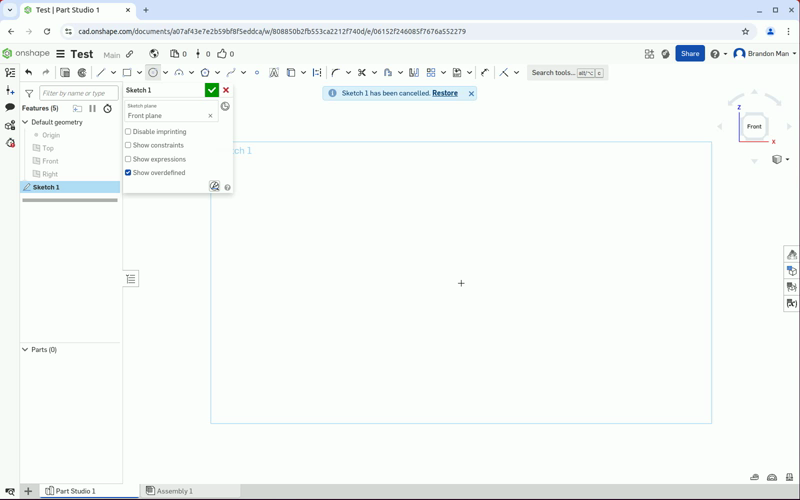
key_up(shift)
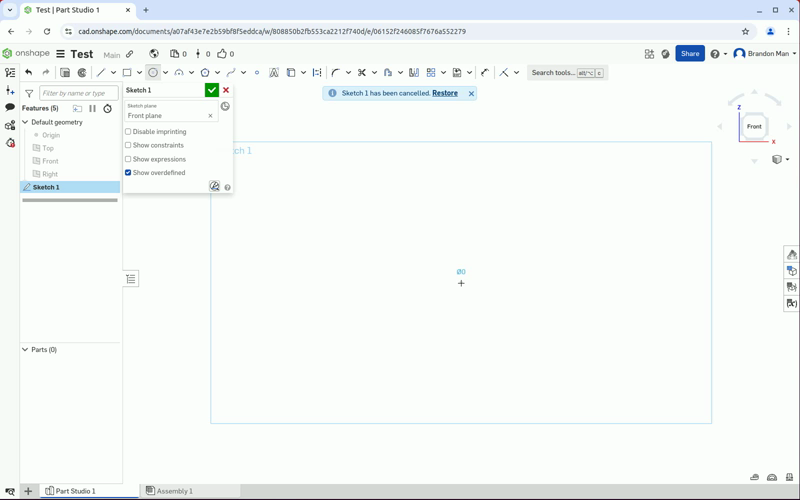
mouse_move(574, 282)
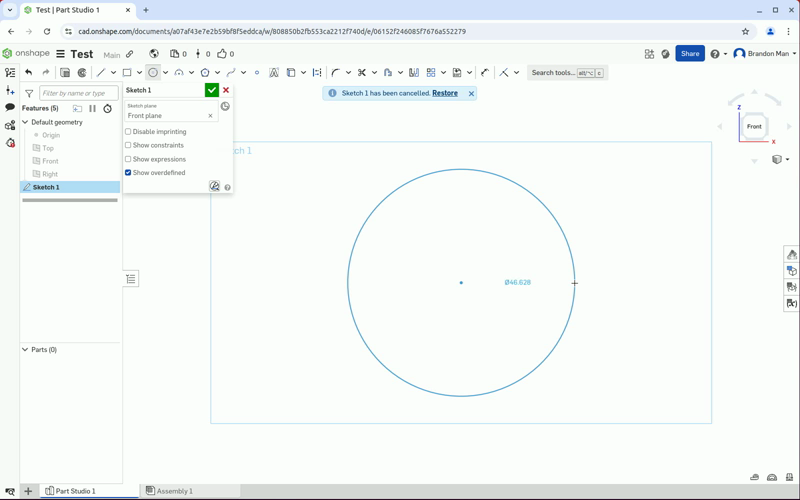
click(574, 282)
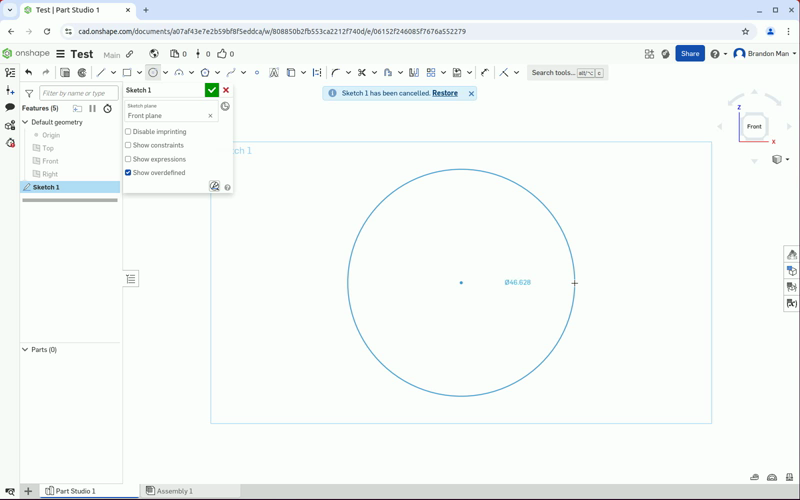
key(esc)
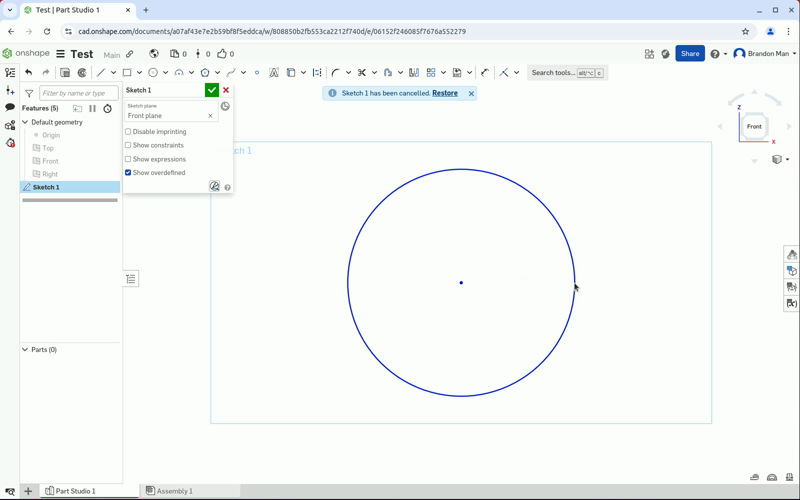
key(c)
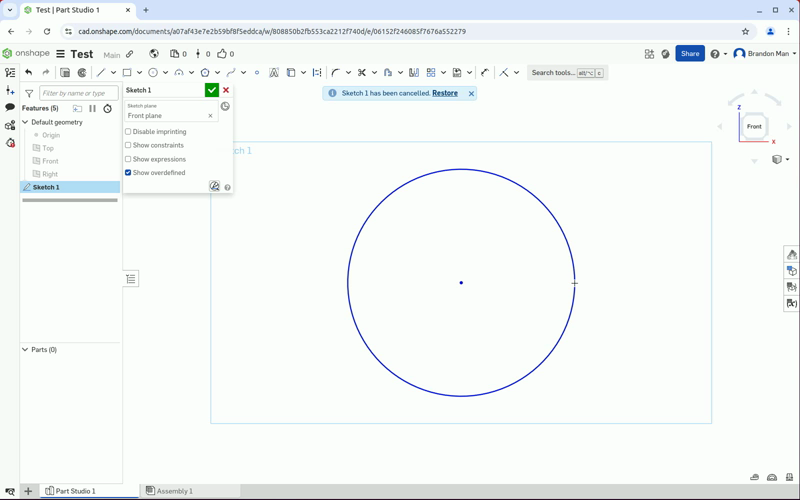
key_down(shift)
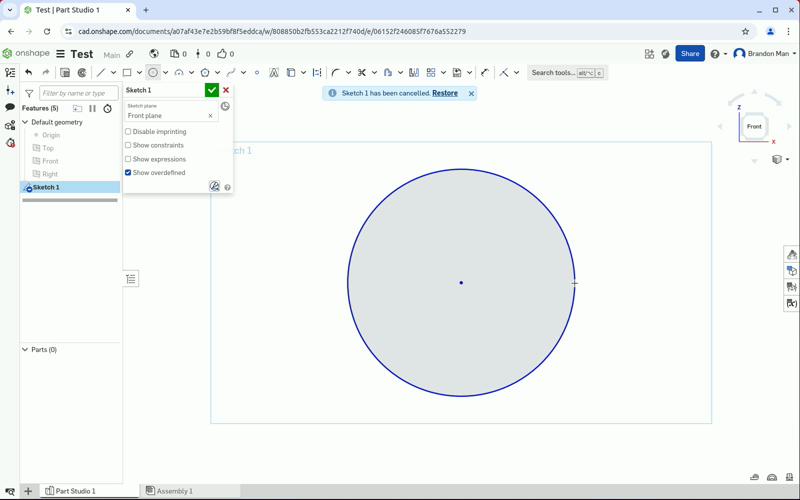
mouse_move(461, 282)
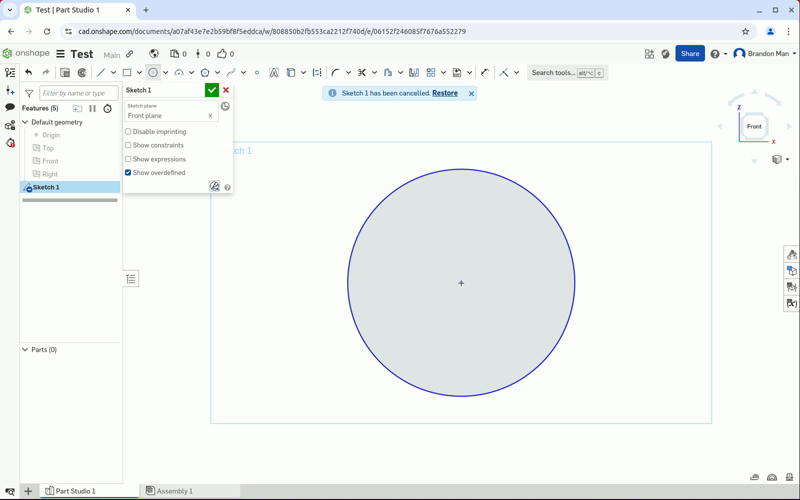
click(461, 282)
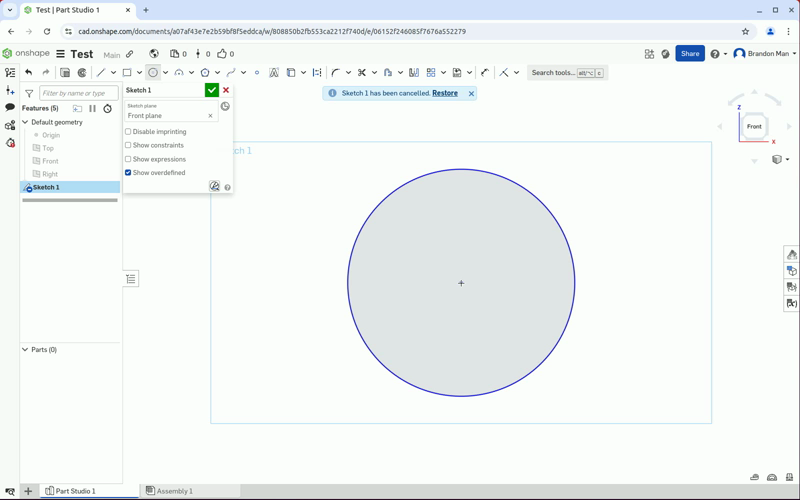
key_up(shift)
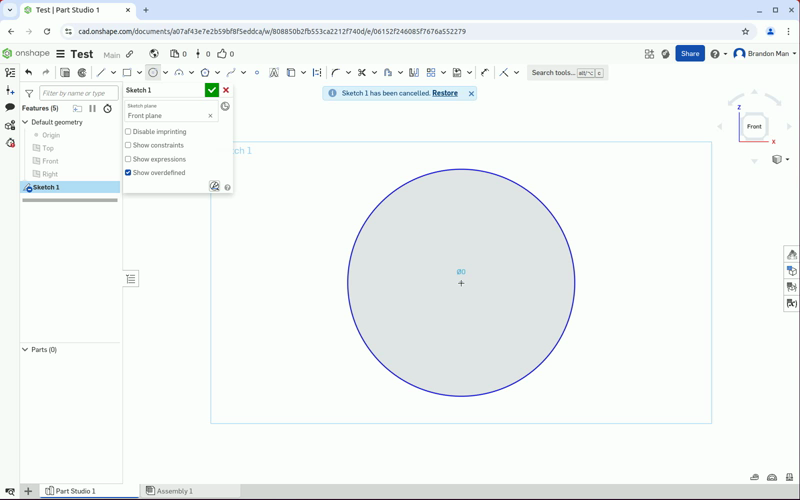
mouse_move(525, 282)
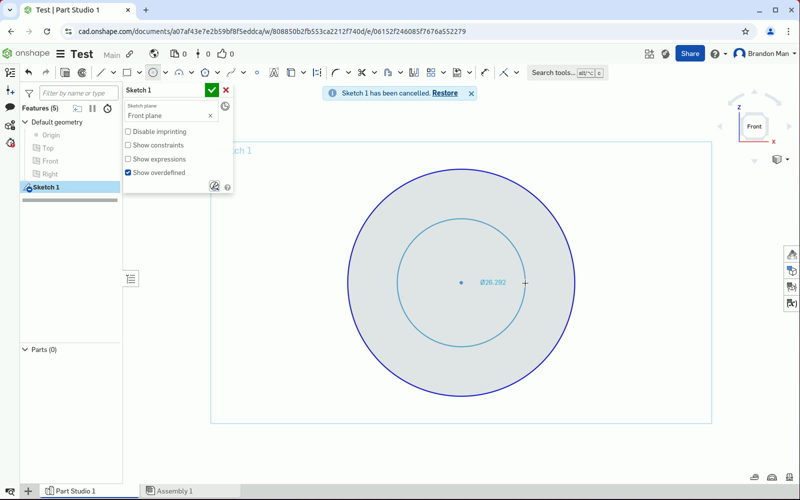
click(525, 282)
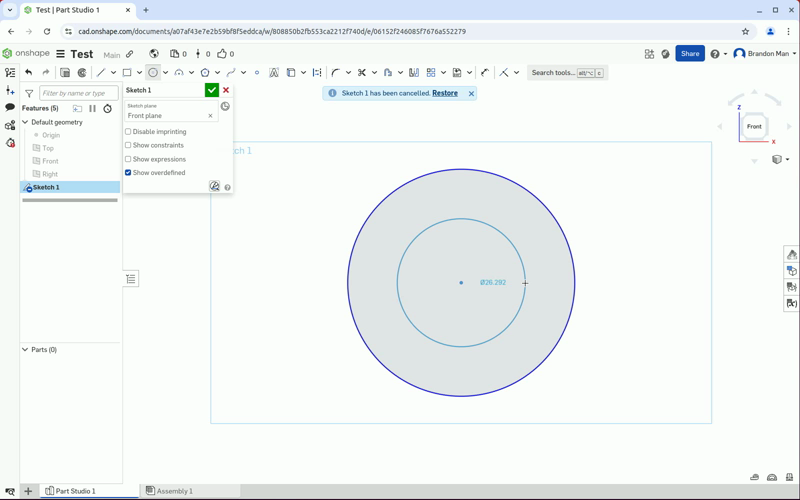
key(esc)
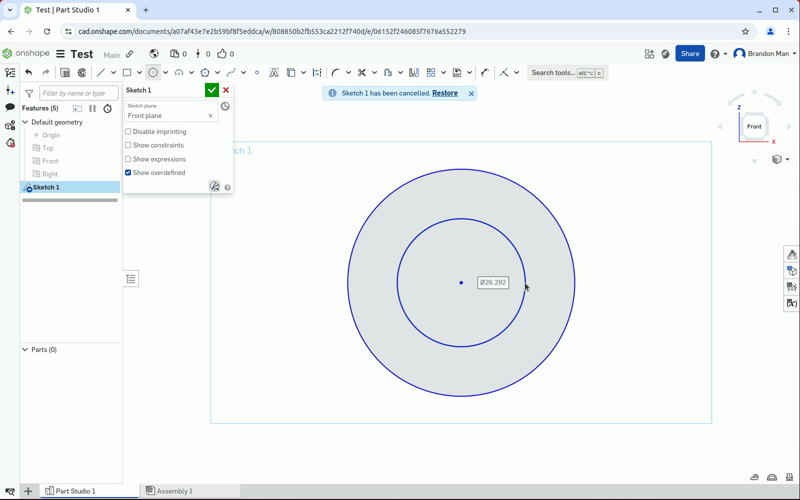
mouse_move(416, 211)
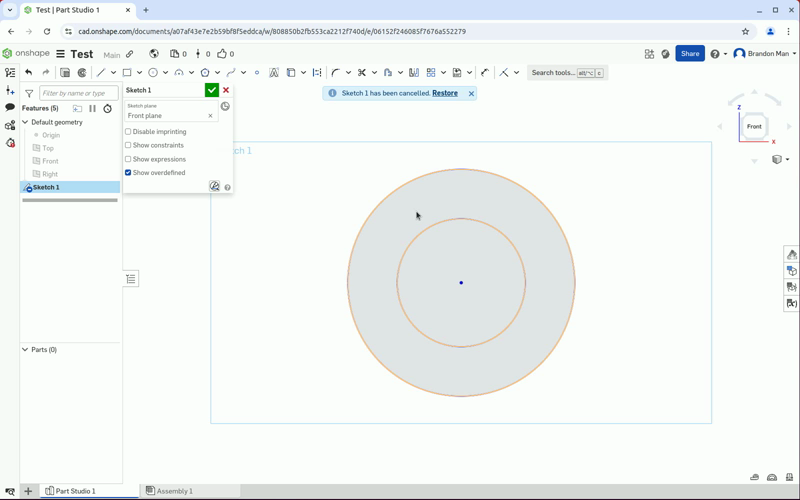
click(416, 211)
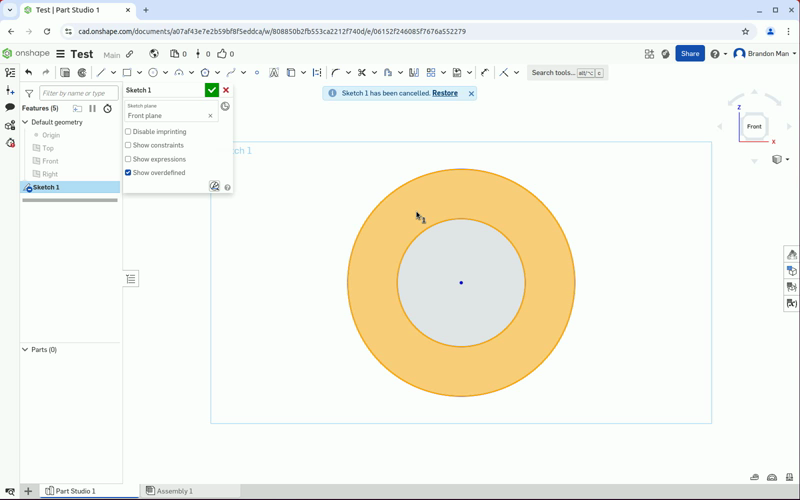
mouse_move(73, 352)
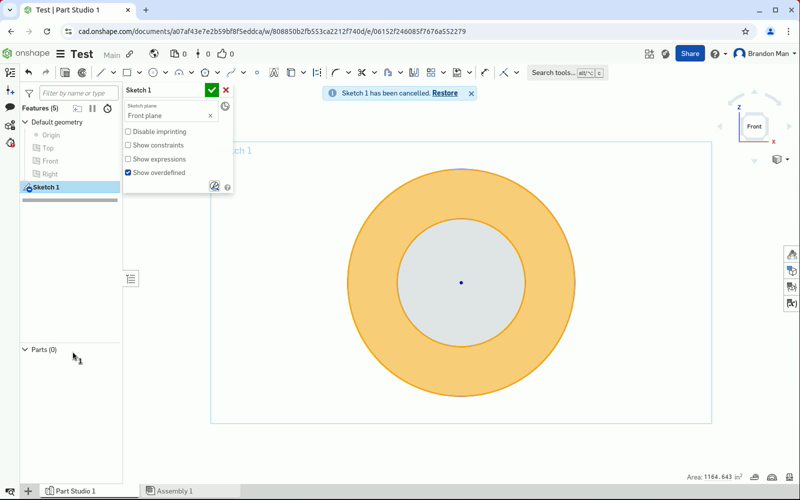
key(shift+y)
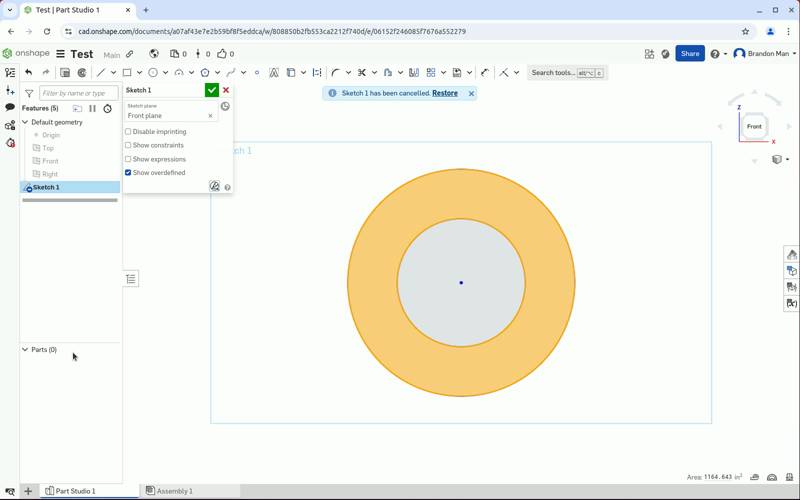
key(shift+e)
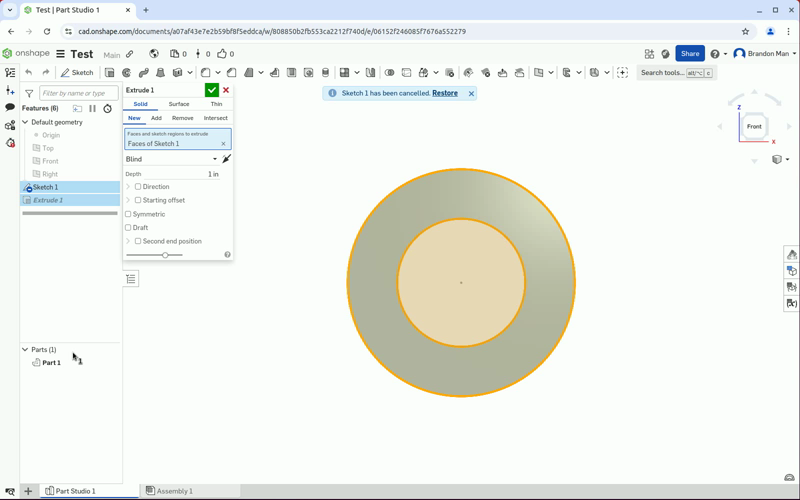
mouse_move(143, 106)
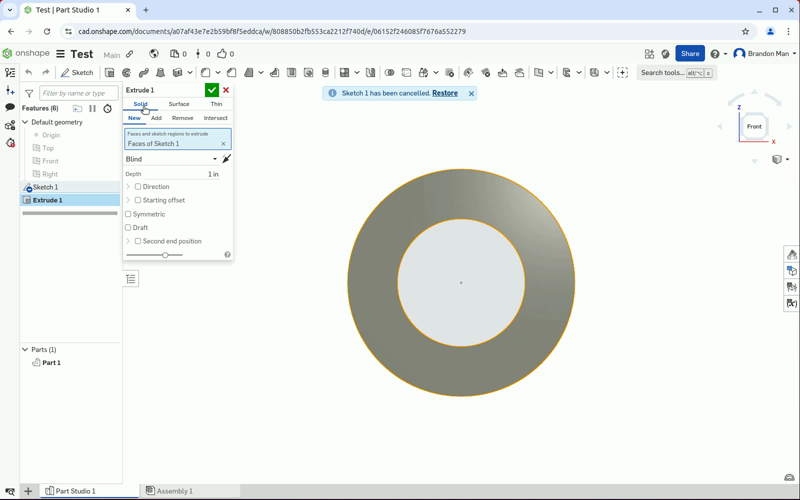
click(143, 106)
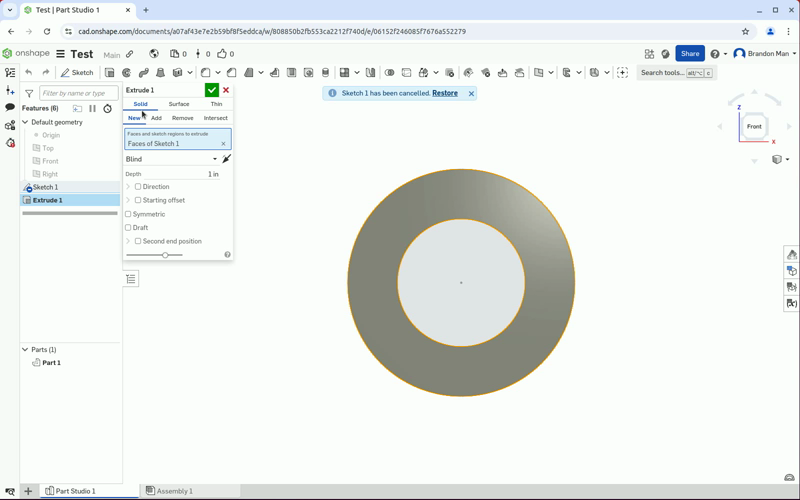
mouse_move(137, 120)
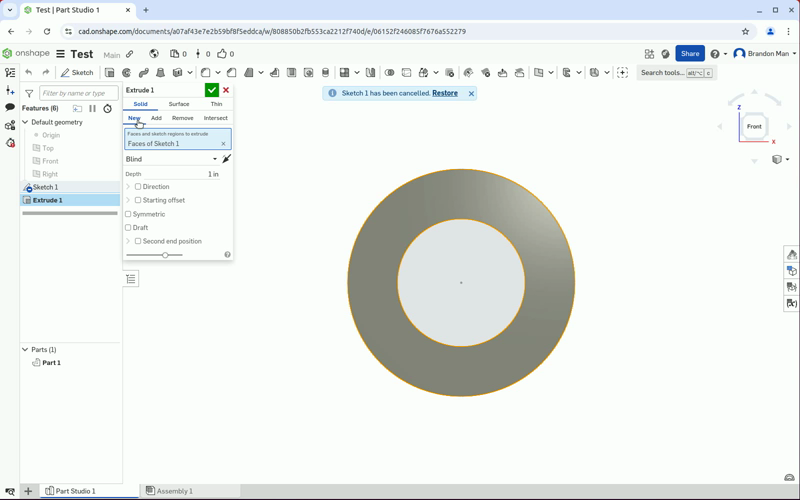
click(137, 120)
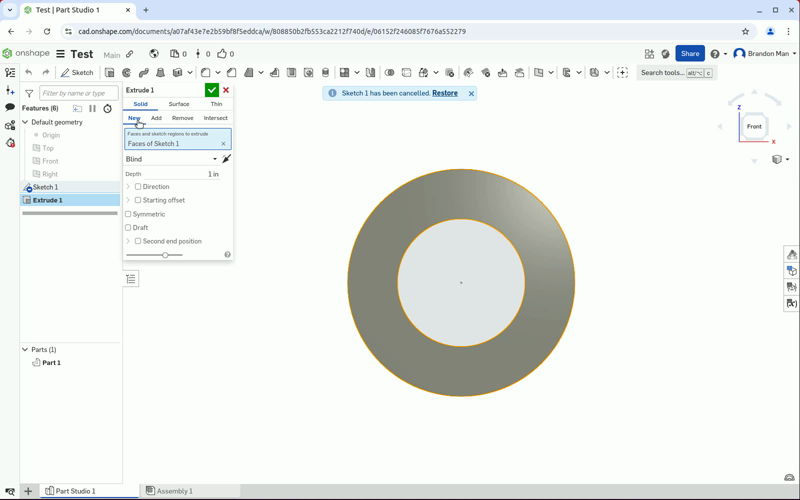
key(tab, 4)
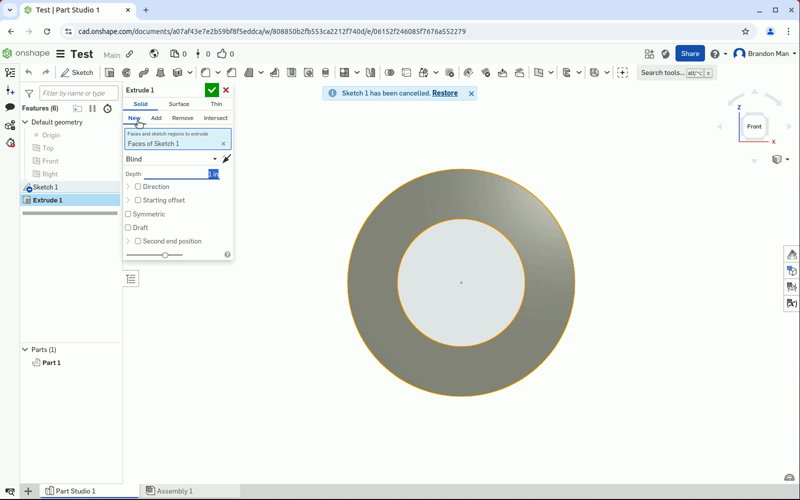
text(7.462)
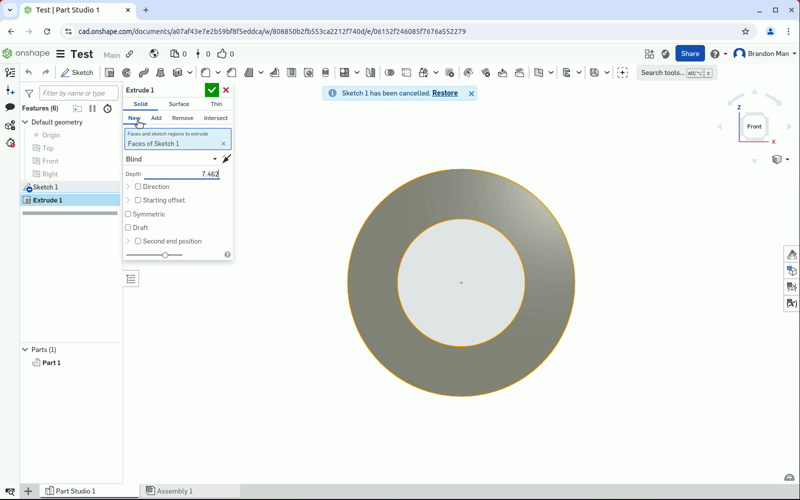
key(enter)
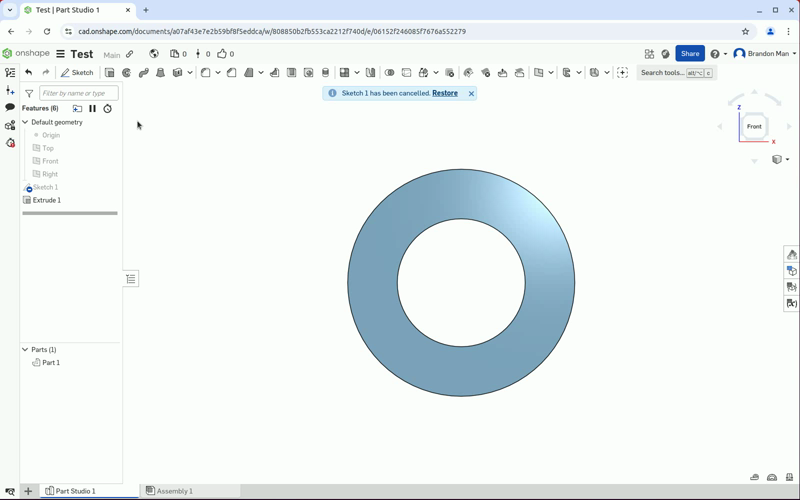
key(shift+h)
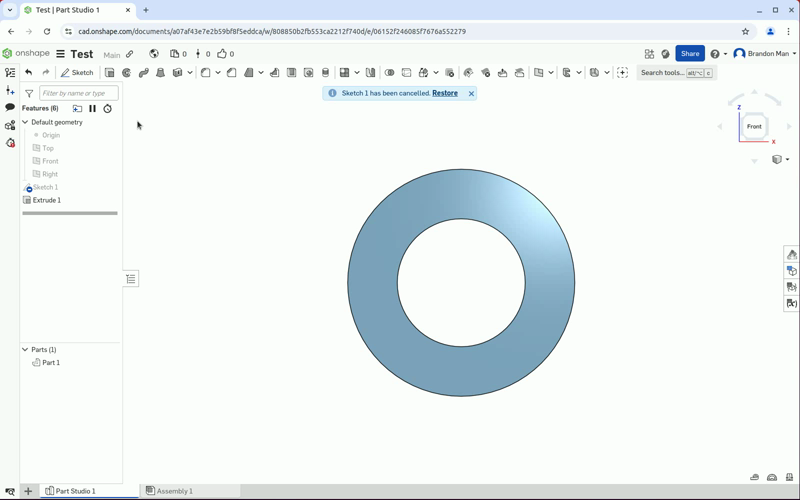
key(shift+h)
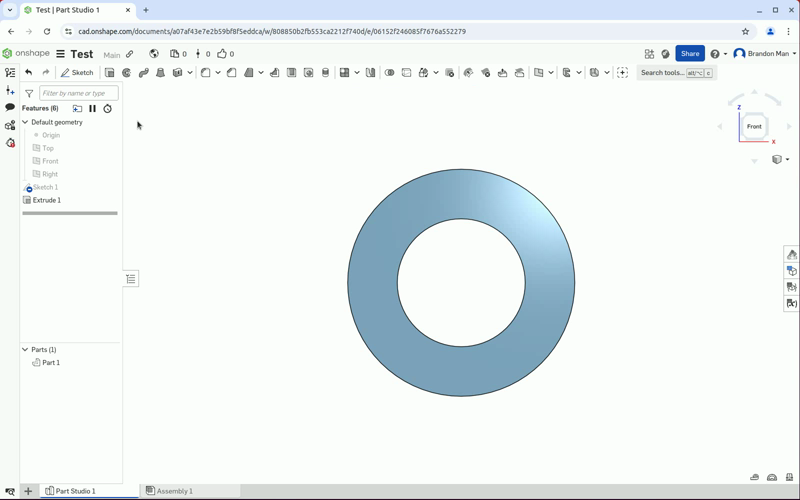
mouse_move(73, 189)
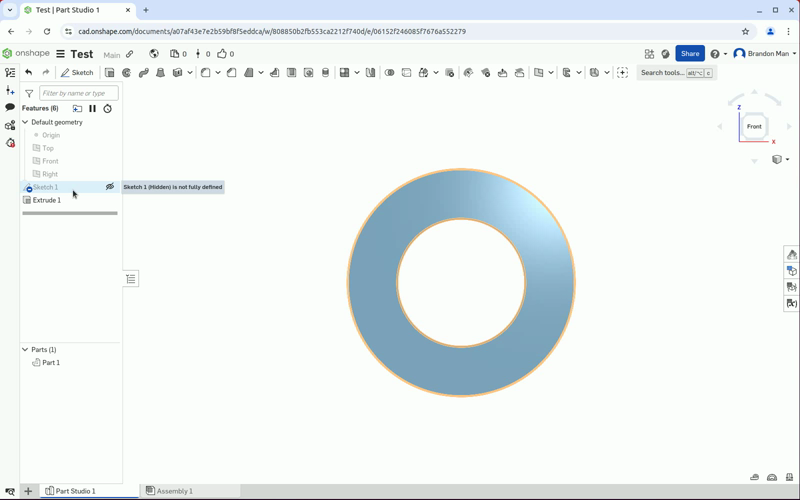
click(73, 189)
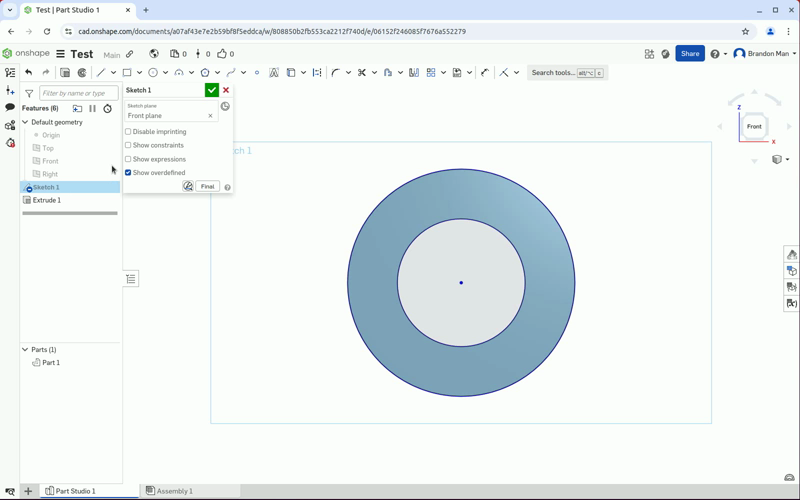
mouse_move(229, 92)
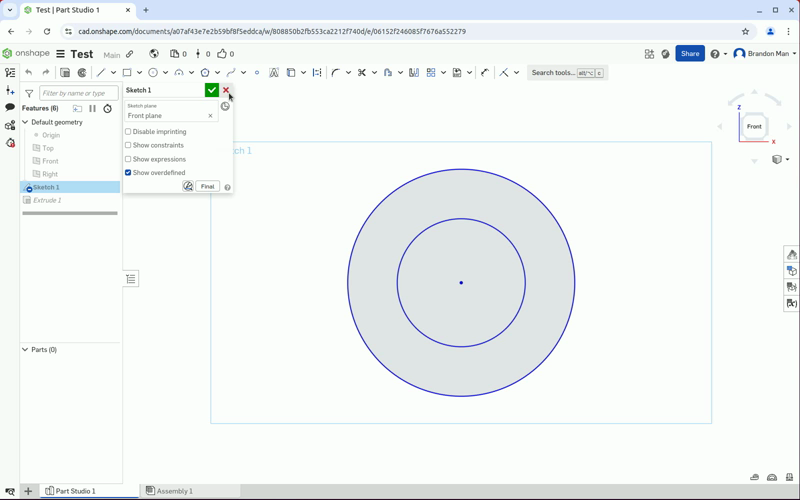
click(229, 92)
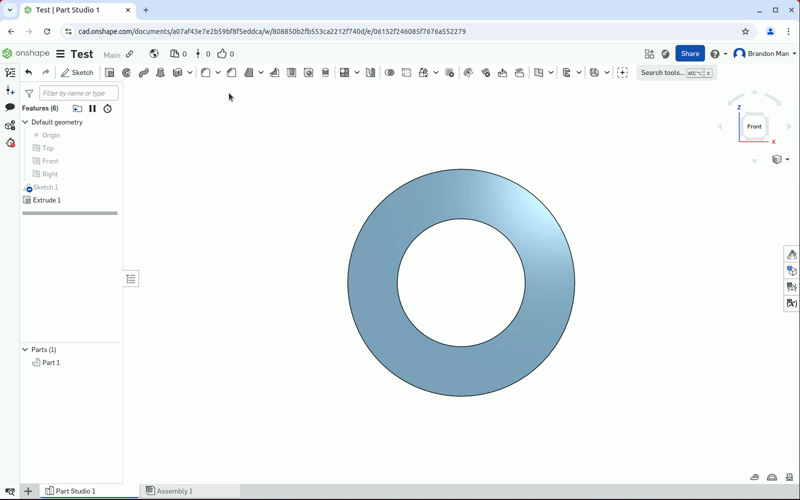
mouse_move(541, 75)
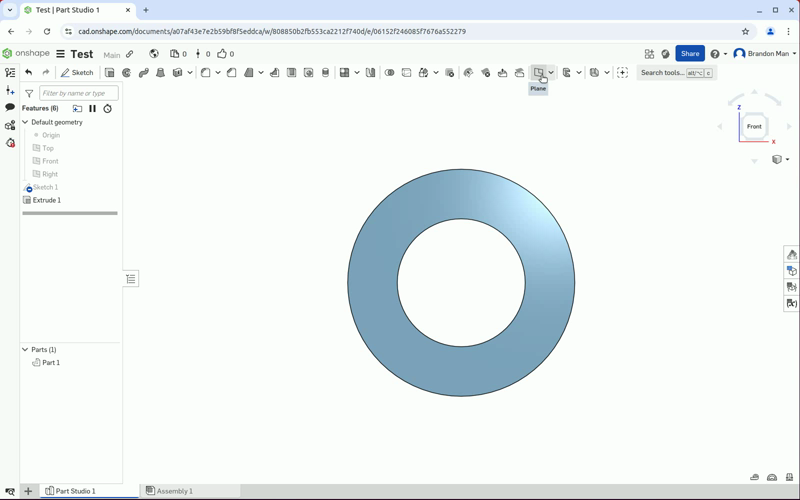
click(541, 75)
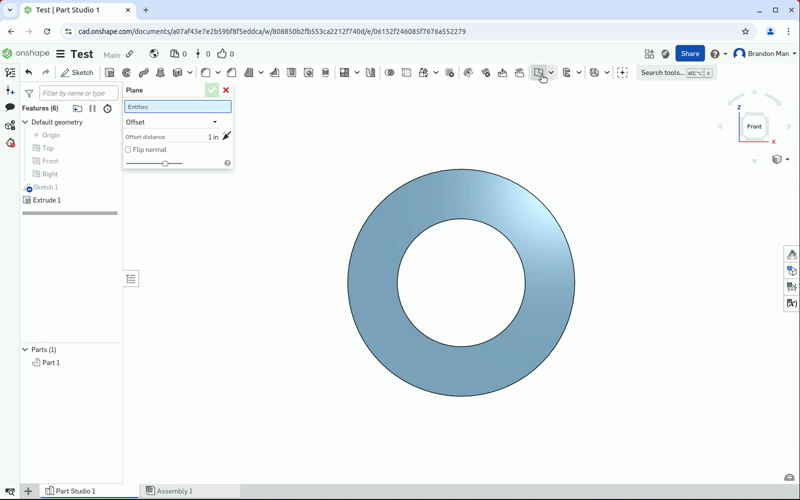
mouse_move(73, 163)
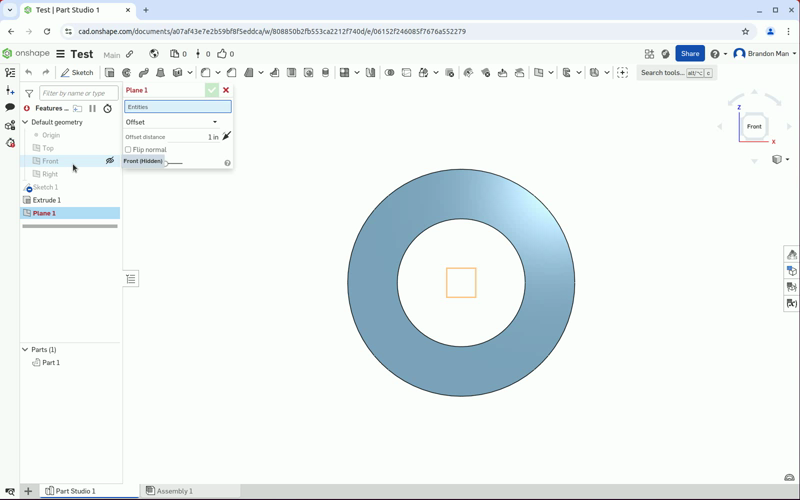
click(73, 163)
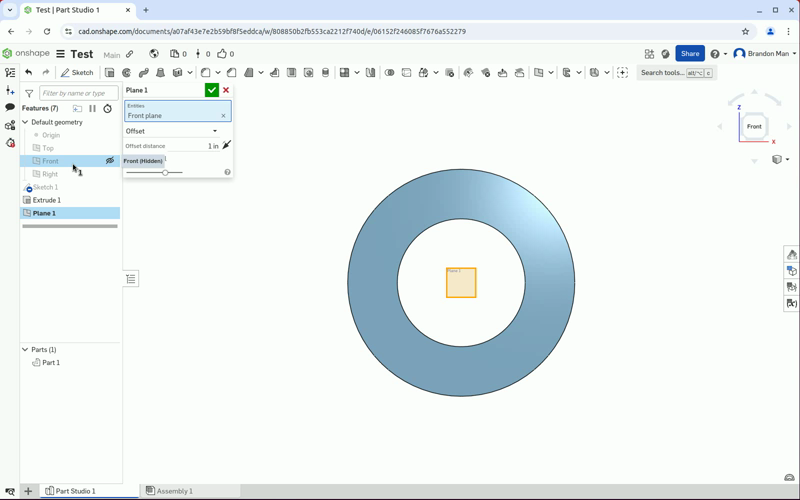
key(tab, 2)
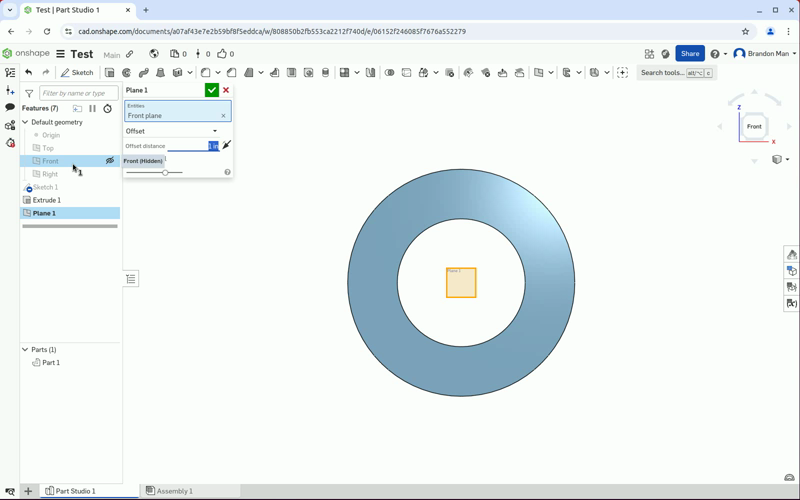
text(7.456)
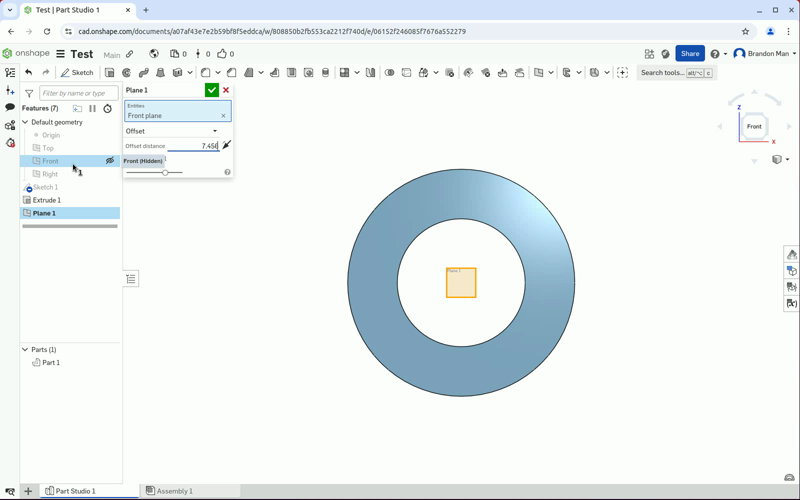
key(enter, 2)
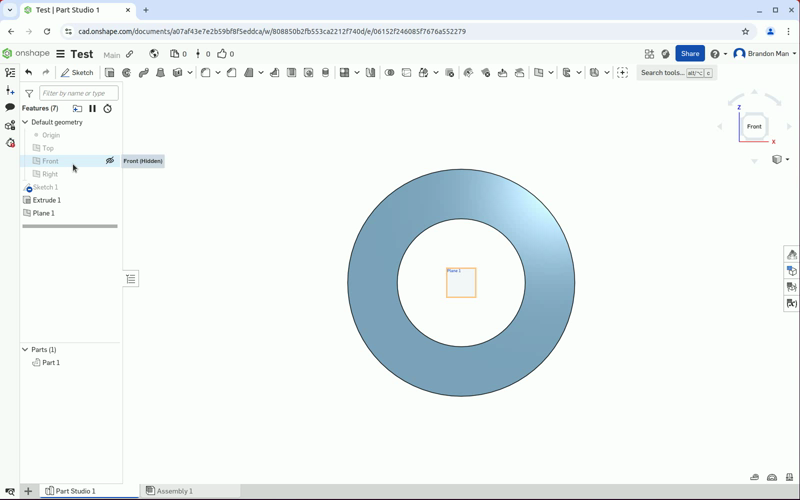
key(shift+s)
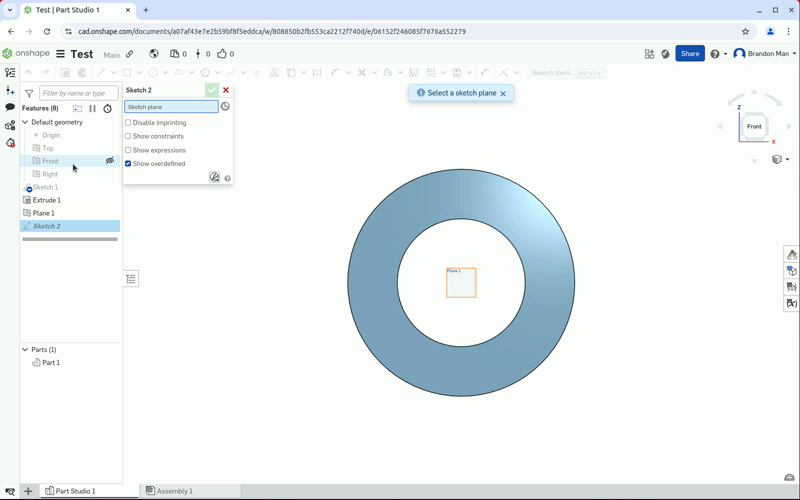
mouse_move(73, 215)
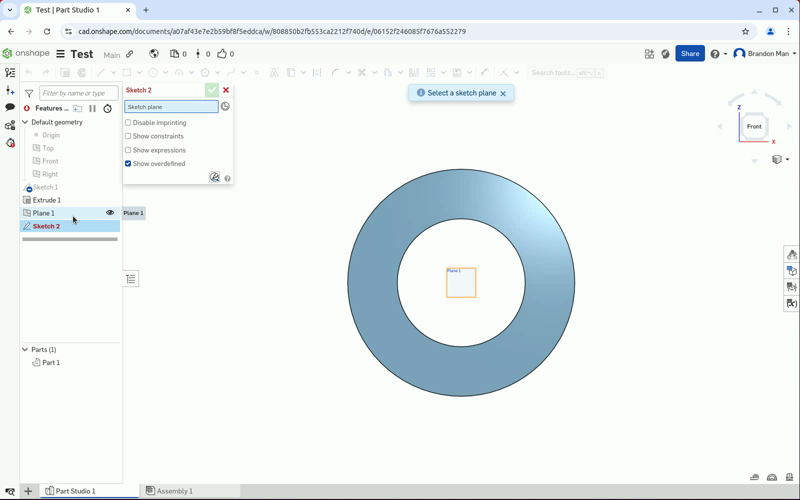
click(73, 215)
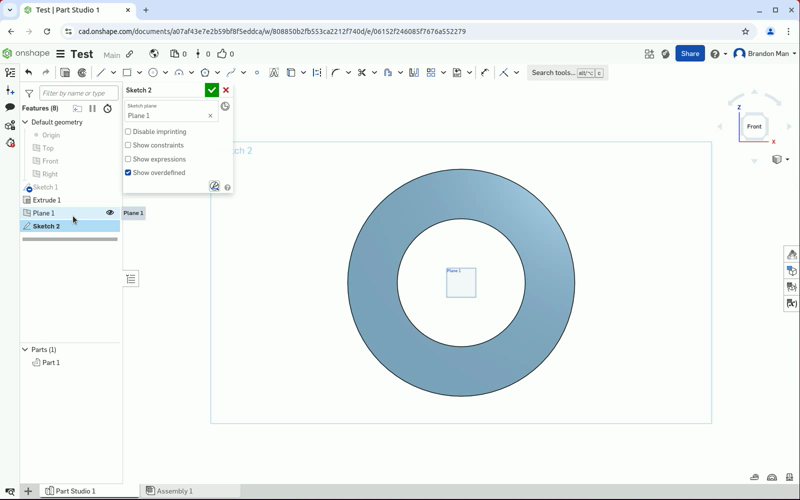
mouse_move(73, 352)
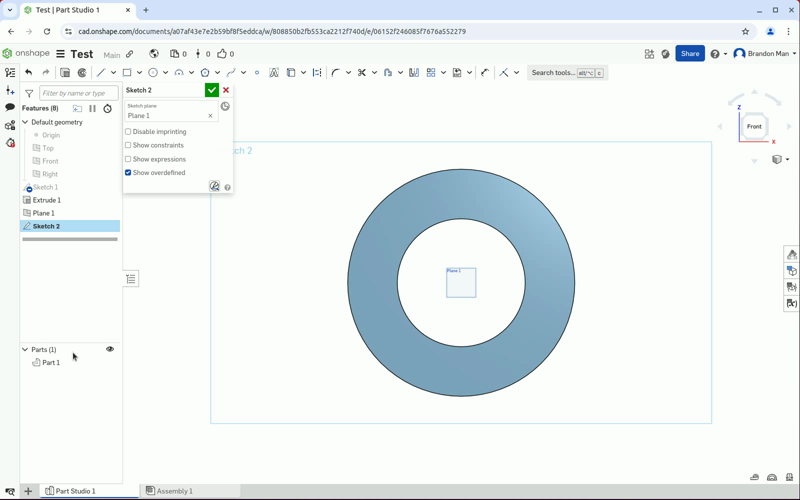
key(y)
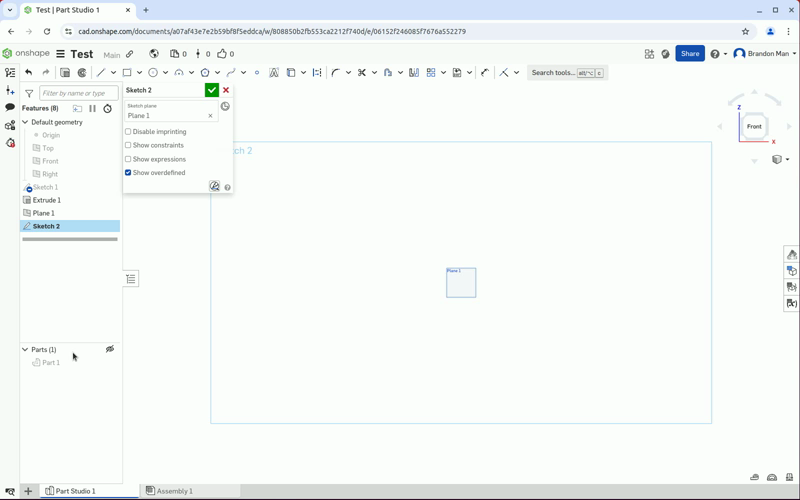
key(c)
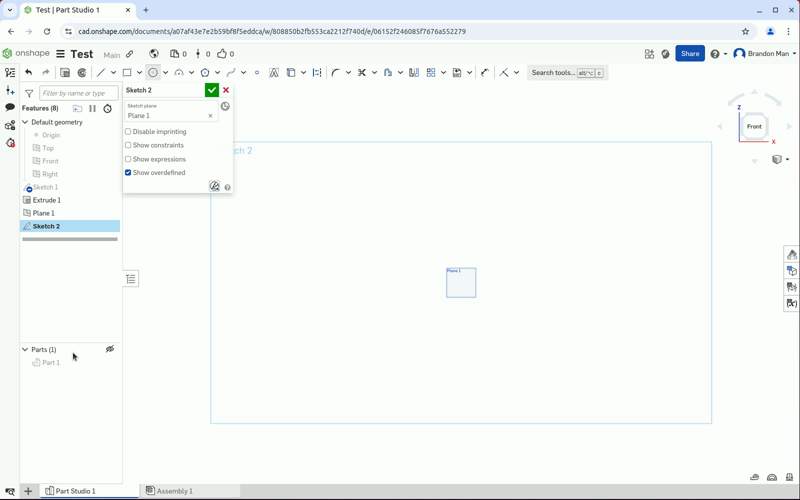
key_down(shift)
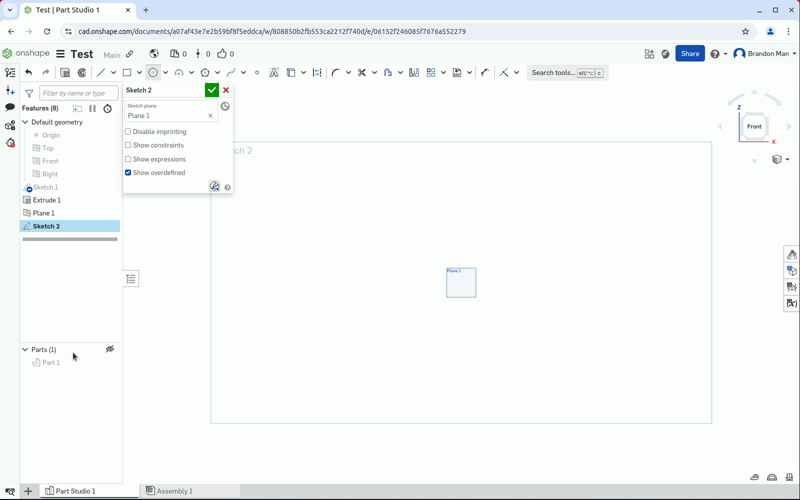
mouse_move(461, 282)
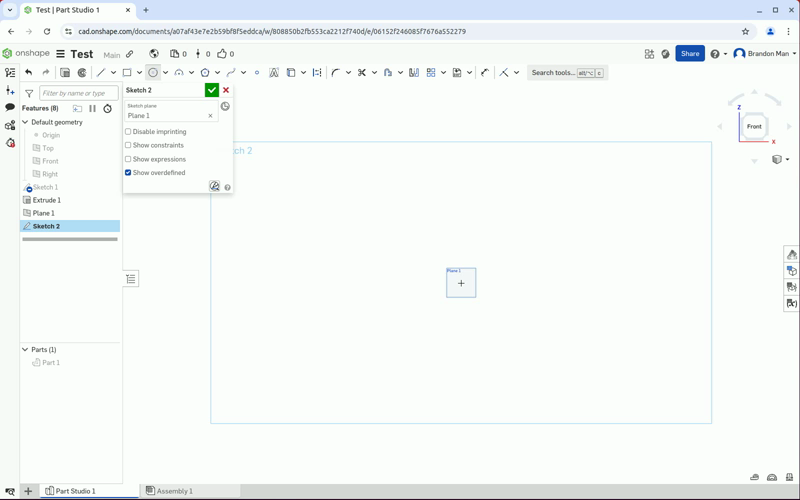
click(461, 282)
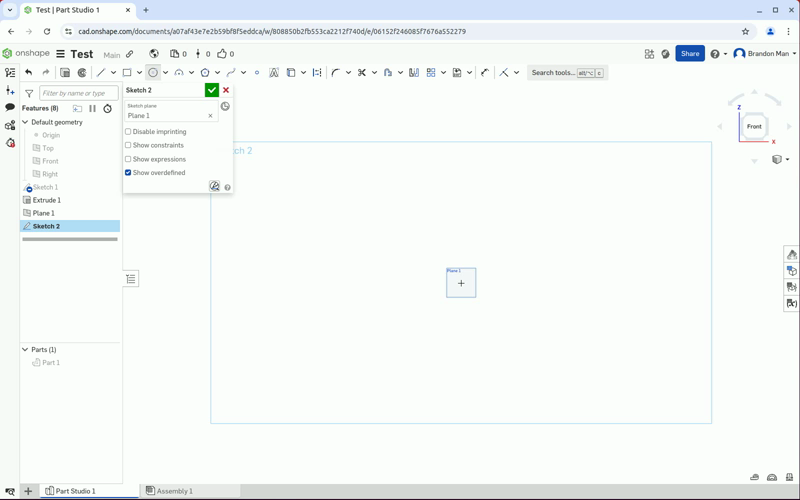
key_up(shift)
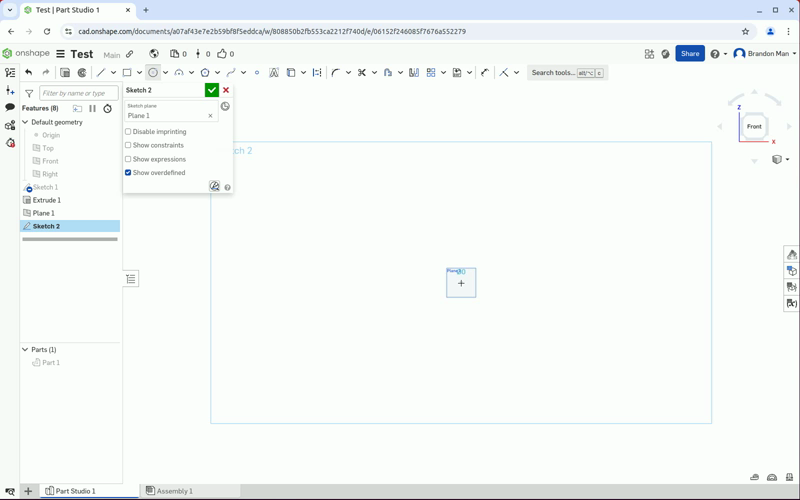
mouse_move(525, 282)
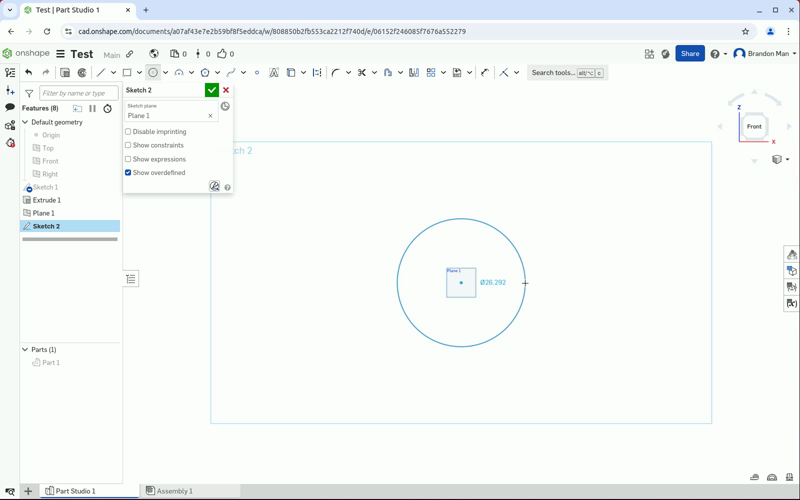
click(525, 282)
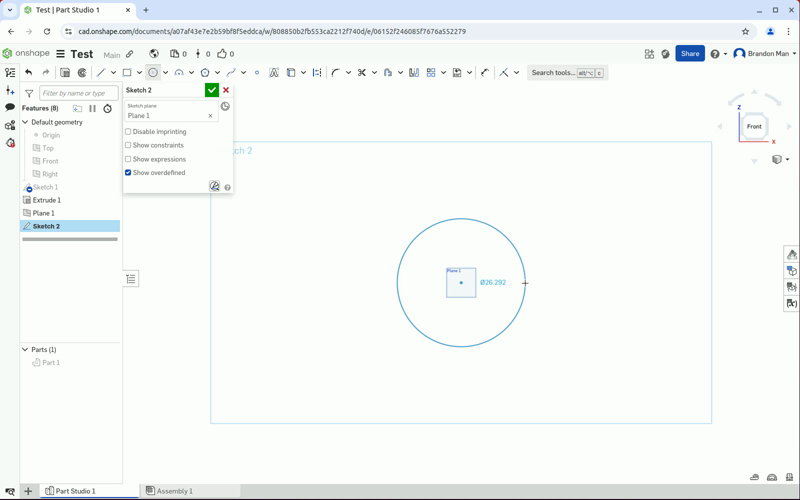
key(esc)
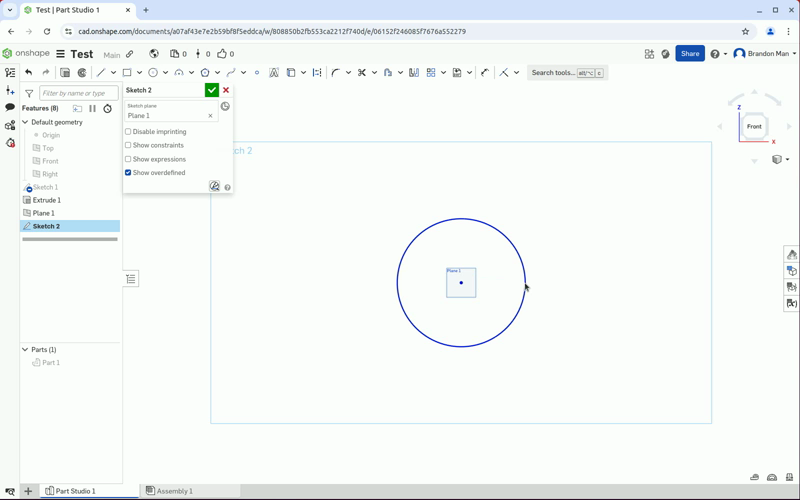
mouse_move(508, 283)
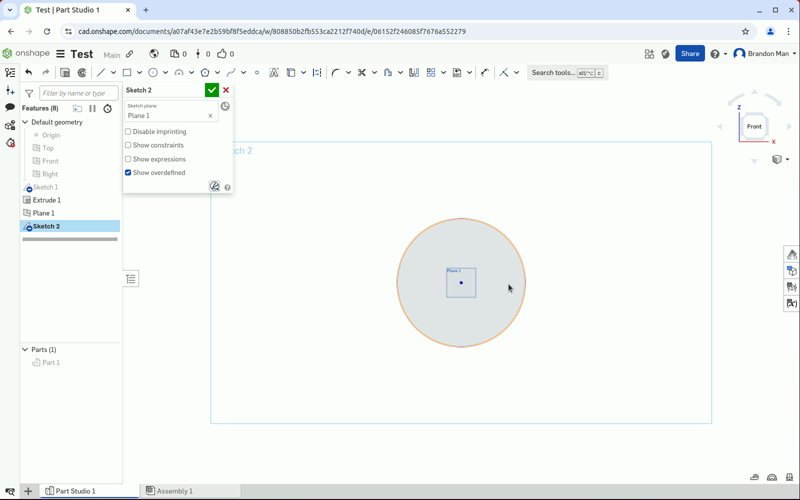
click(508, 283)
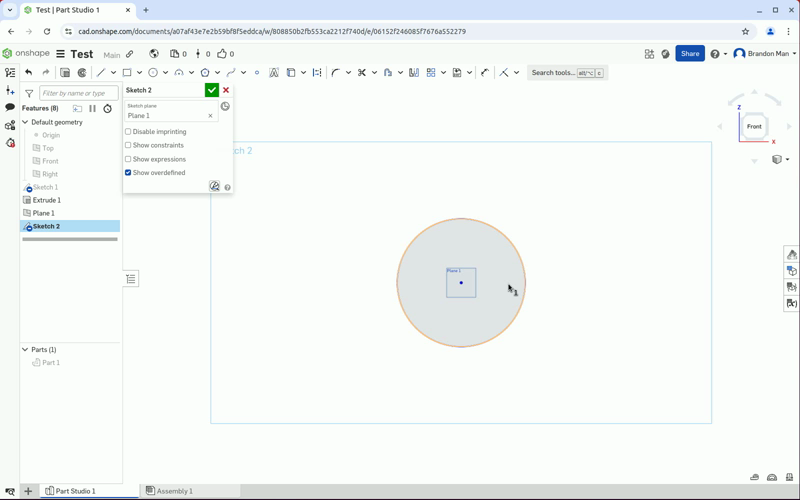
mouse_move(73, 352)
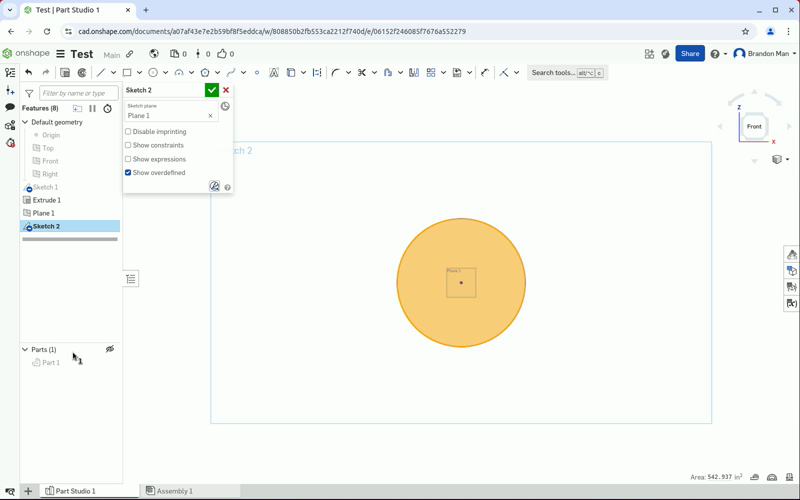
key(shift+y)
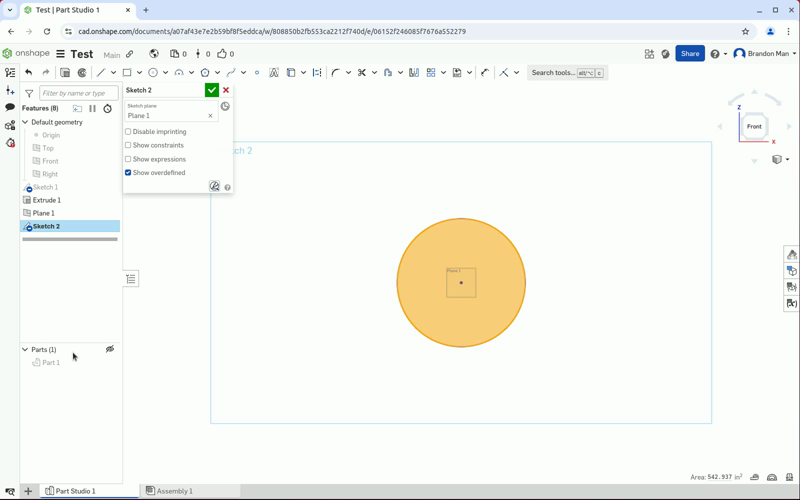
key(shift+e)
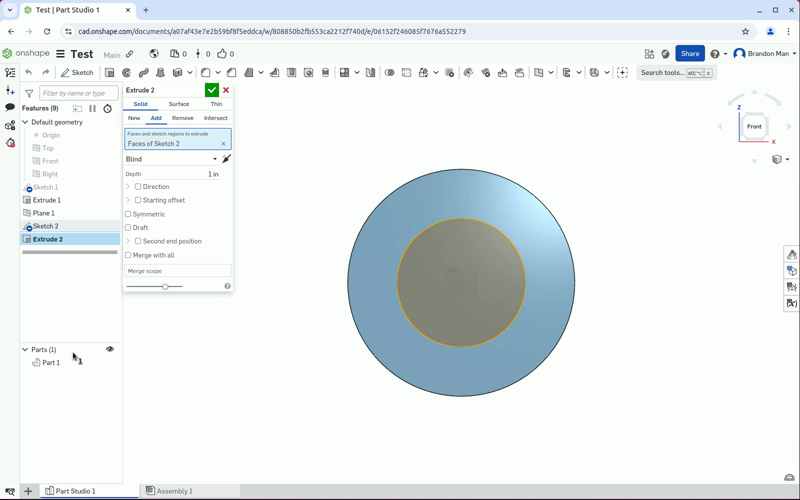
mouse_move(143, 106)
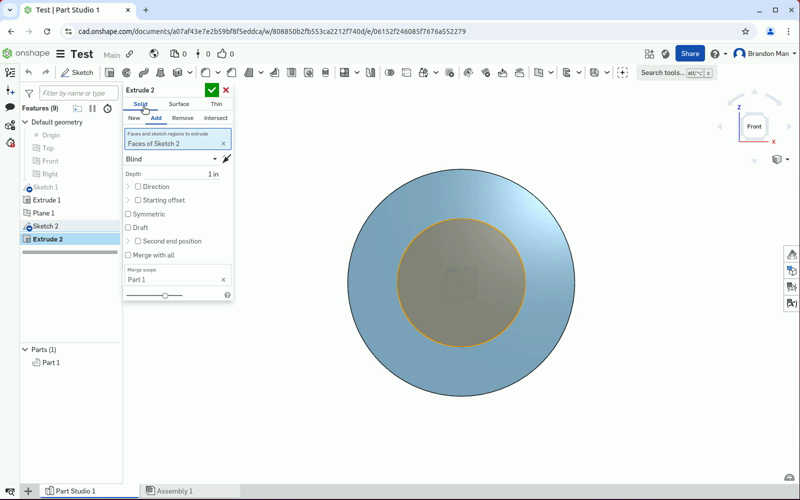
click(143, 106)
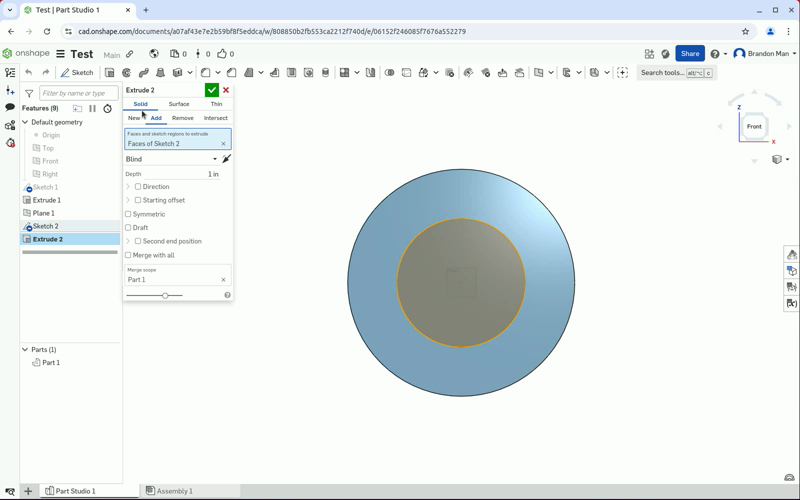
mouse_move(137, 120)
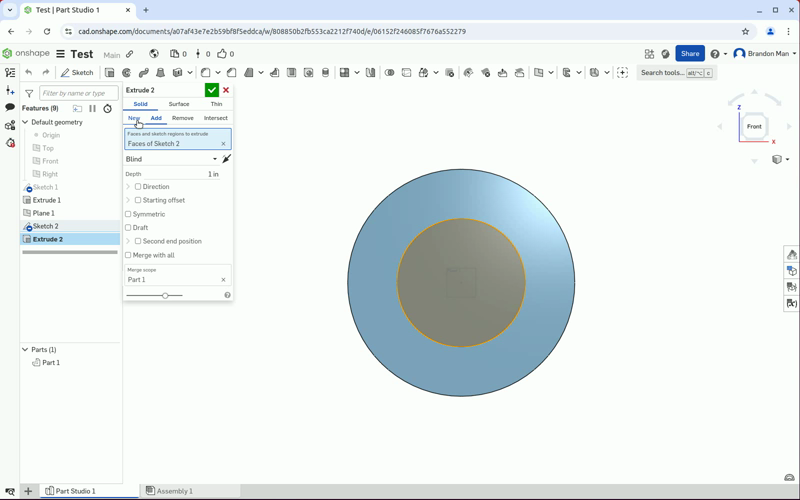
click(137, 120)
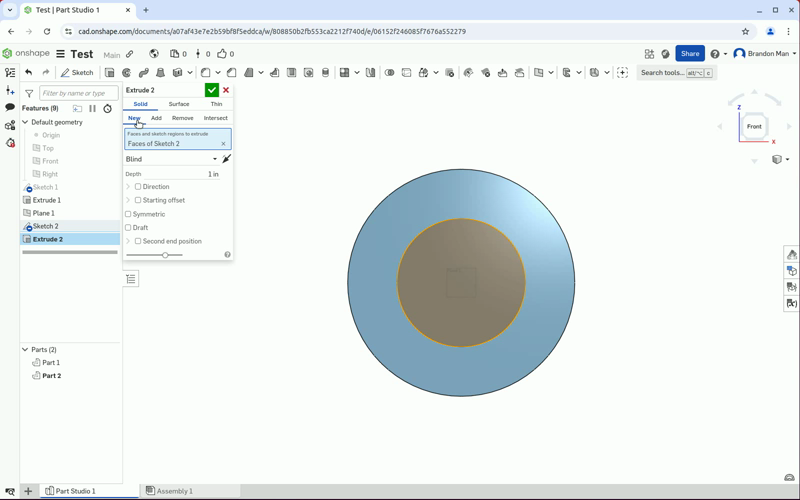
key(tab, 4)
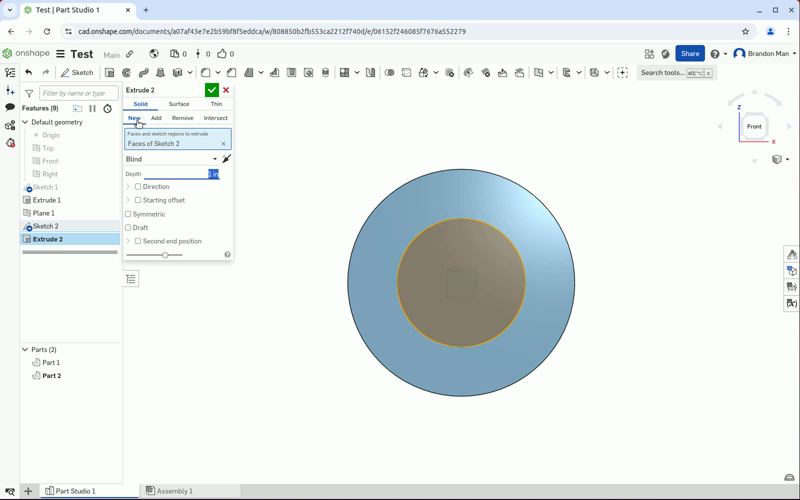
text(3.611)
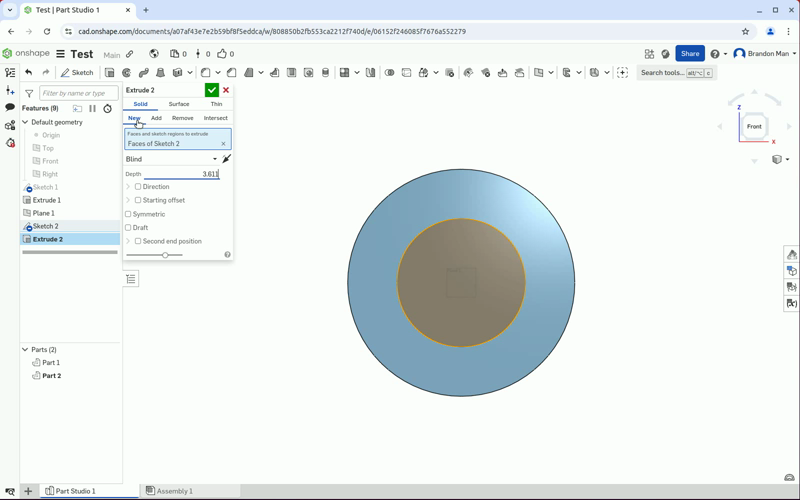
key(enter)
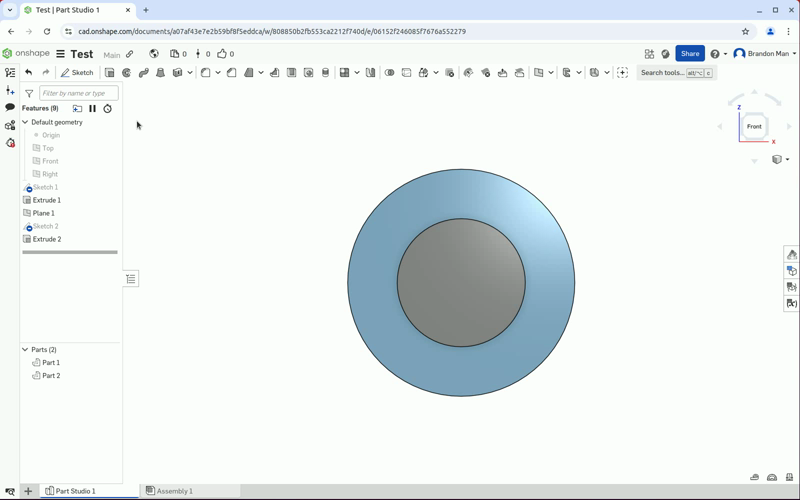
key(shift+h)
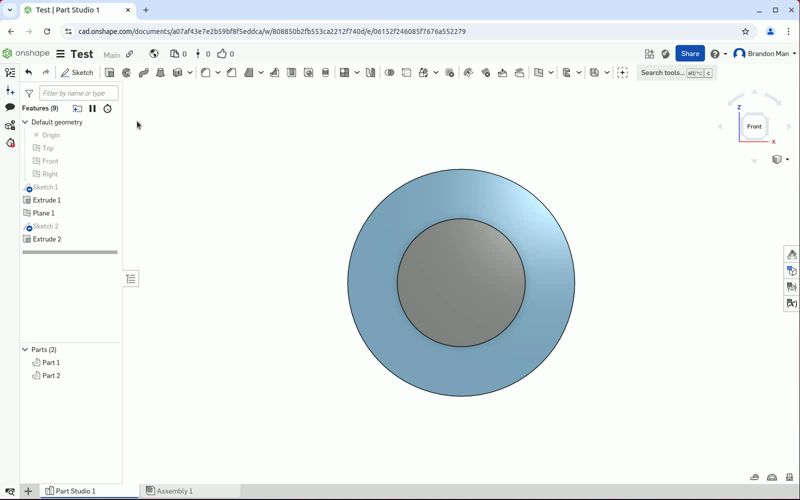
key(shift+h)
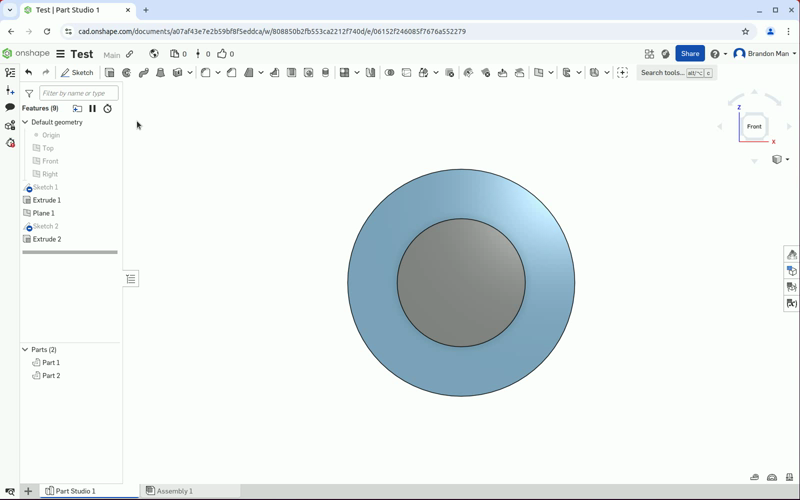
mouse_move(73, 189)
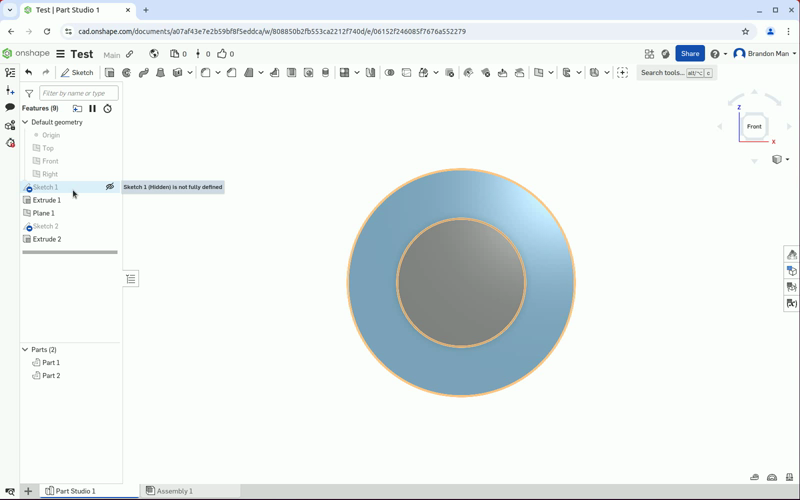
click(73, 189)
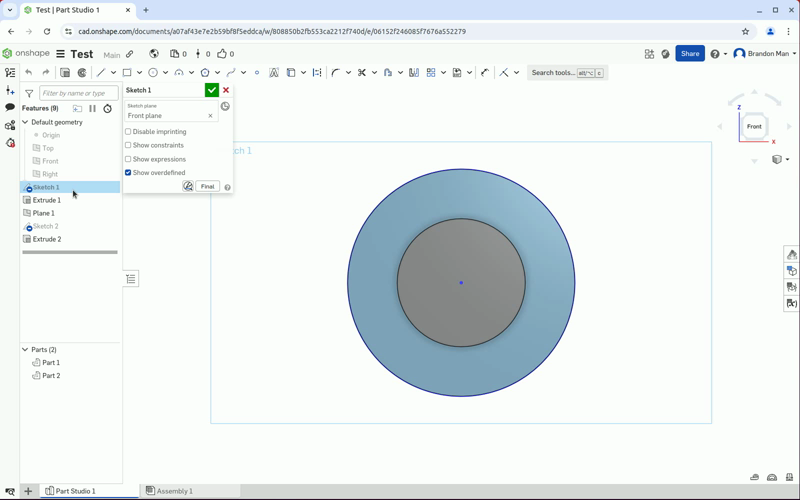
mouse_move(229, 92)
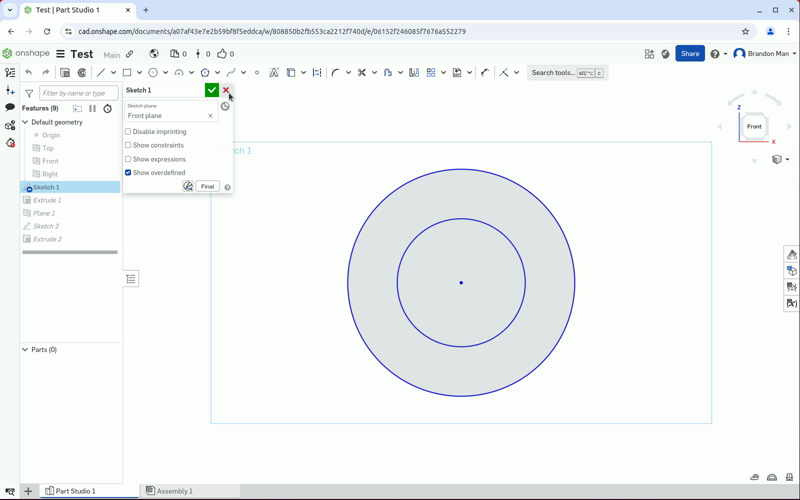
click(229, 92)
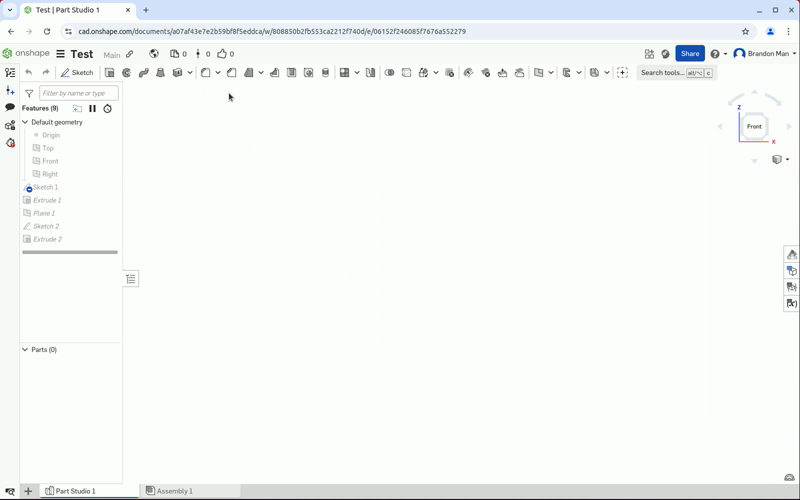
key(shift+s)
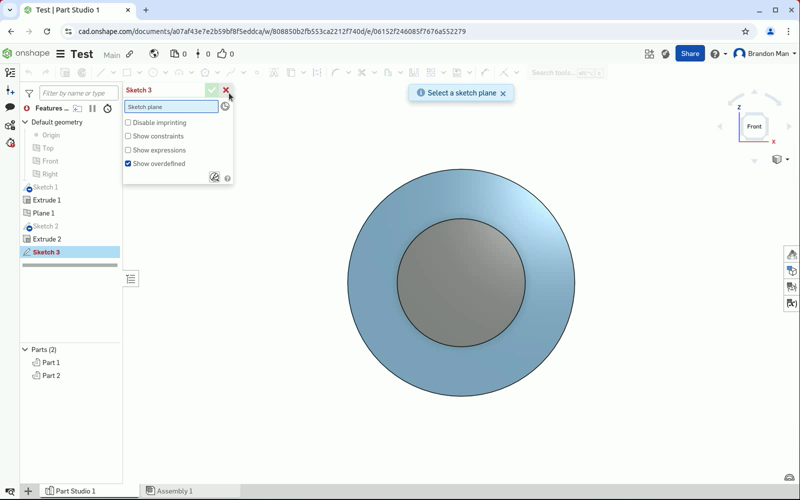
mouse_move(73, 215)
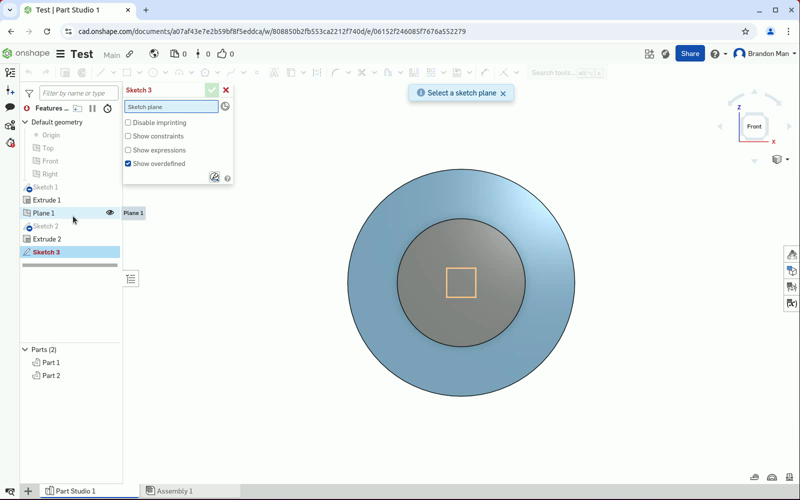
click(73, 215)
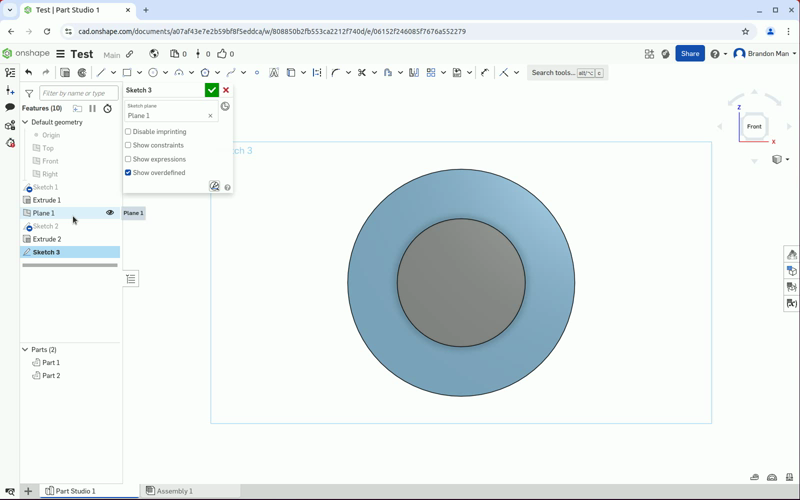
mouse_move(73, 352)
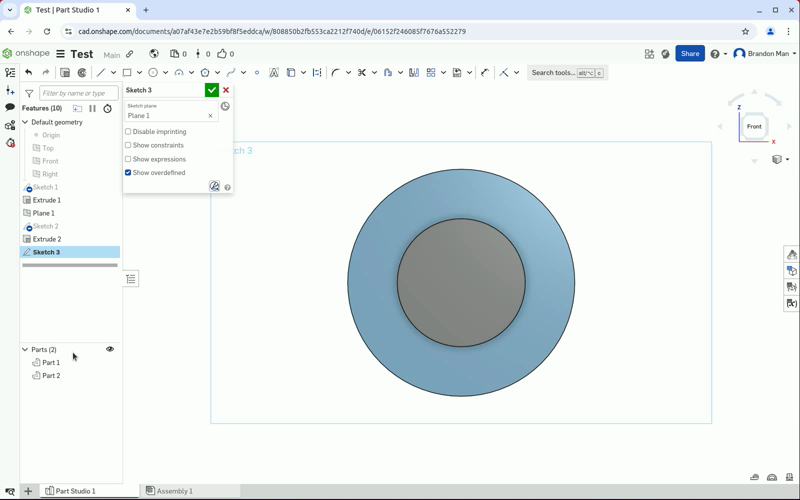
key(y)
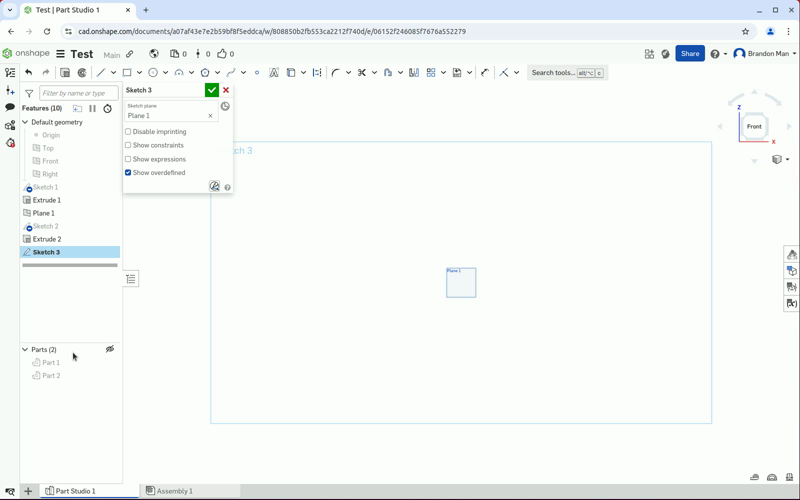
key(c)
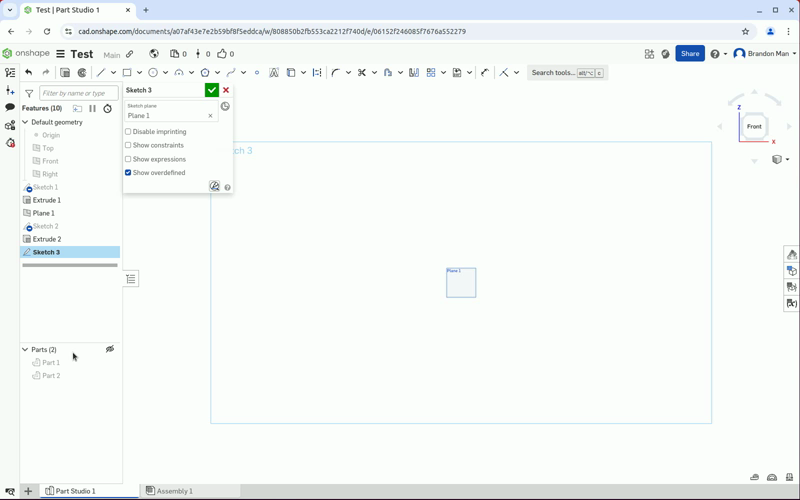
key_down(shift)
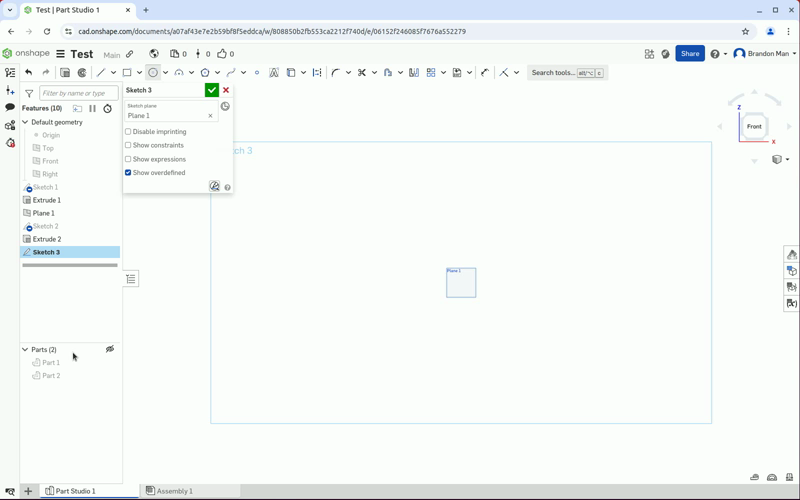
mouse_move(460, 282)
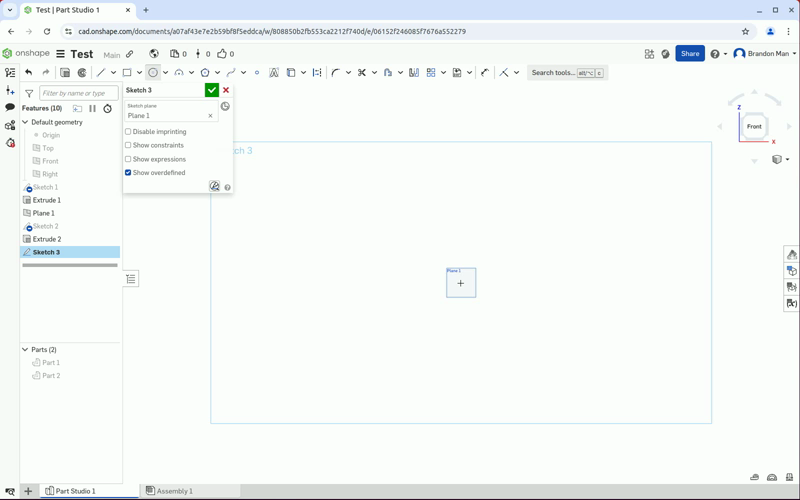
click(460, 282)
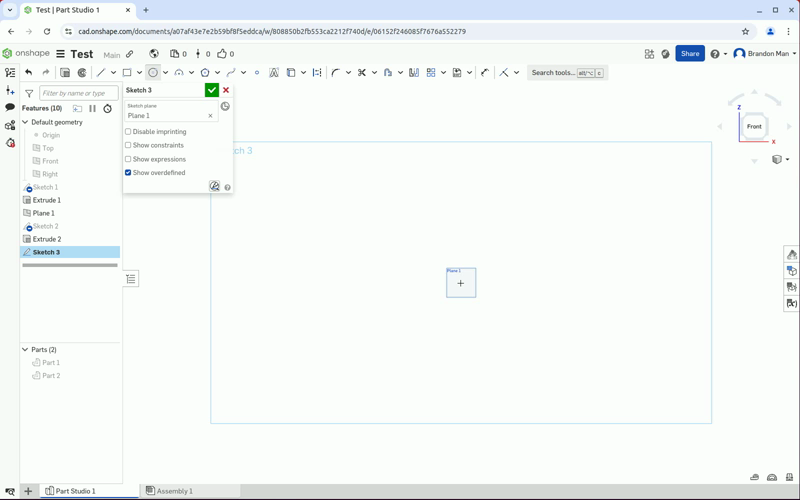
key_up(shift)
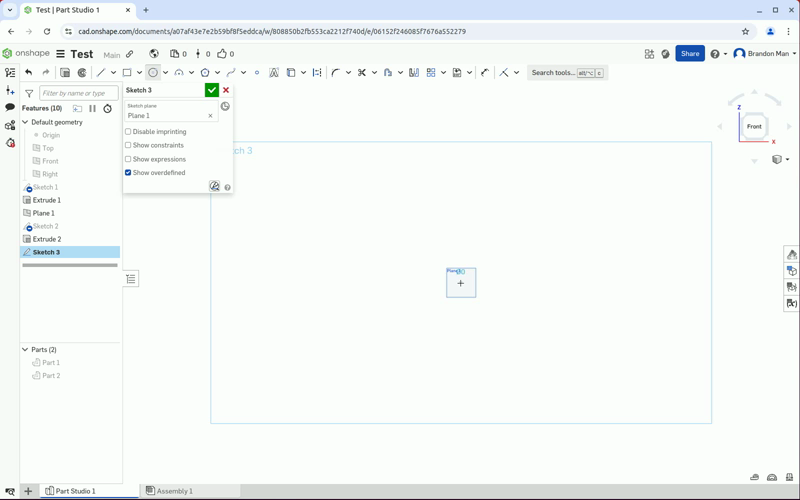
mouse_move(555, 282)
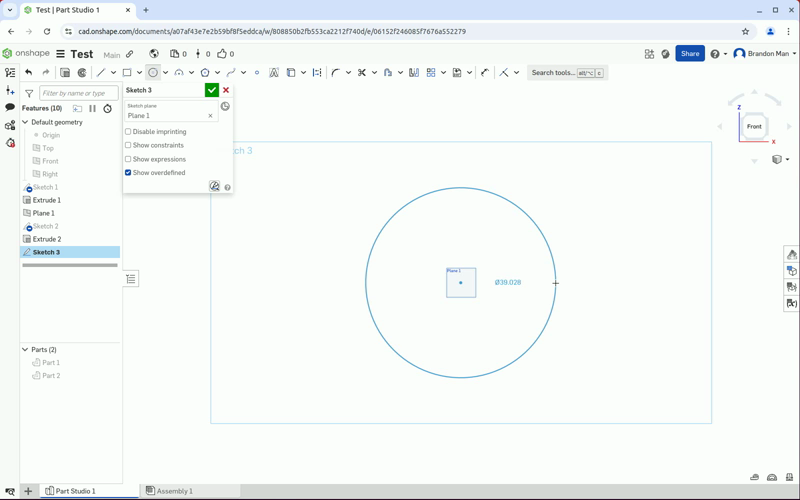
click(555, 282)
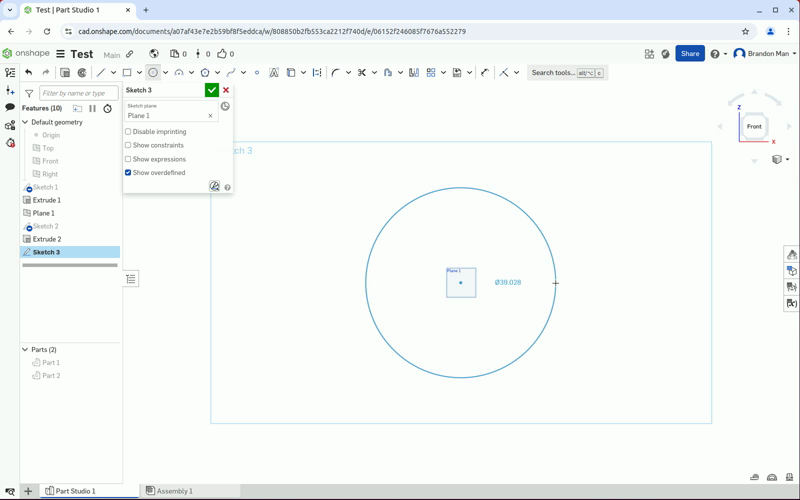
key(esc)
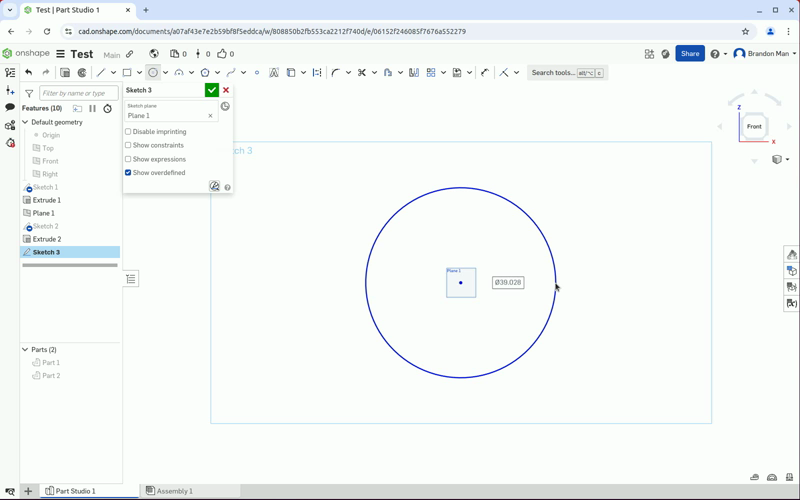
key(c)
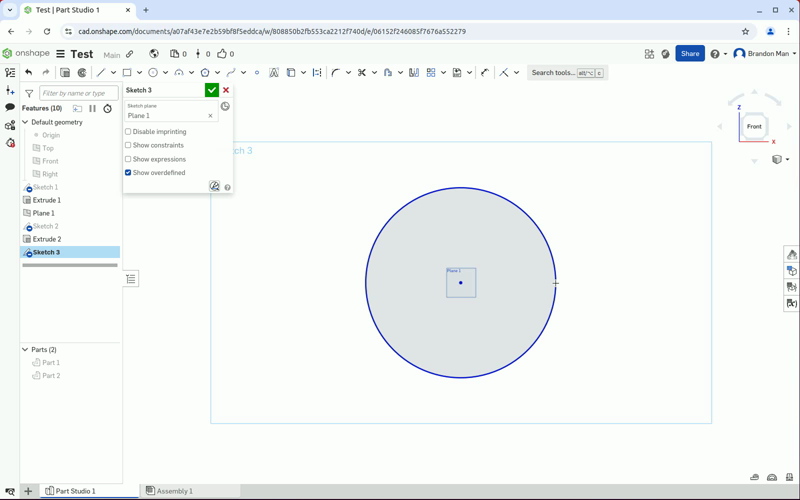
key_down(shift)
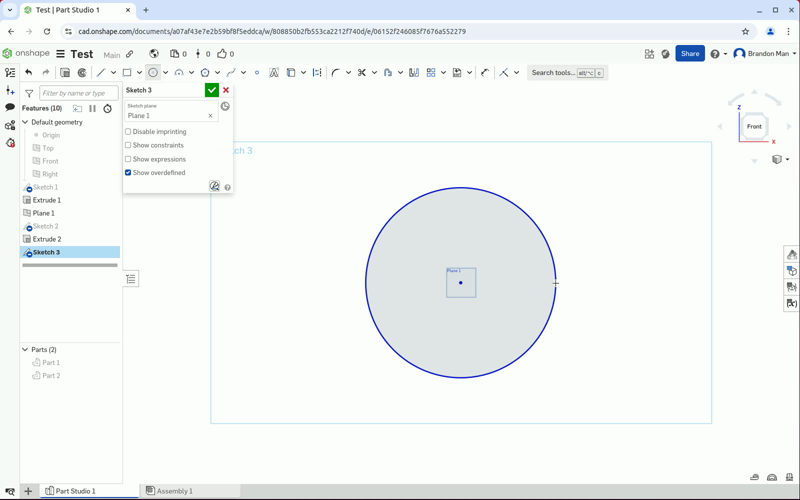
mouse_move(460, 282)
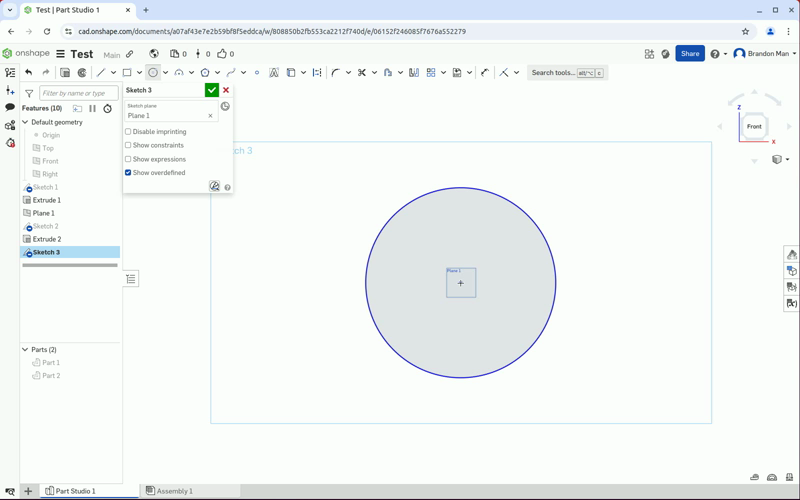
click(460, 282)
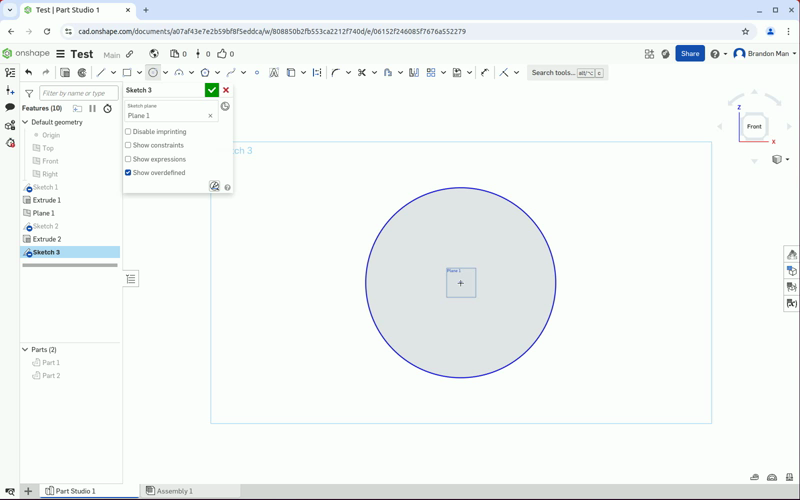
key_up(shift)
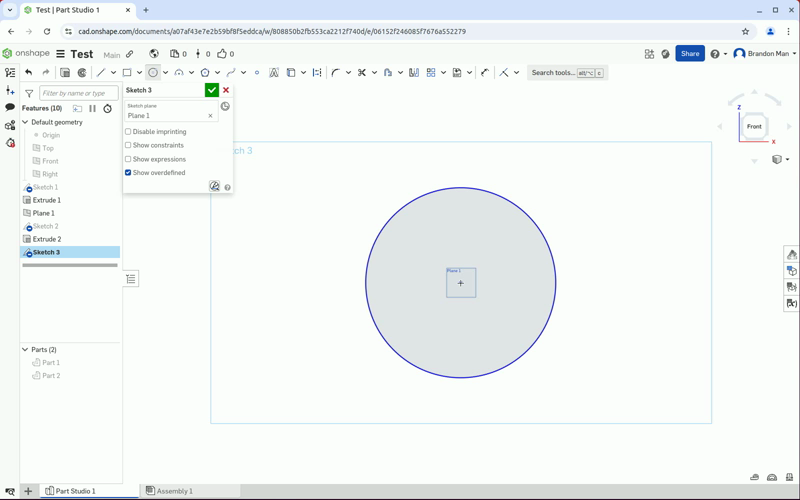
mouse_move(524, 282)
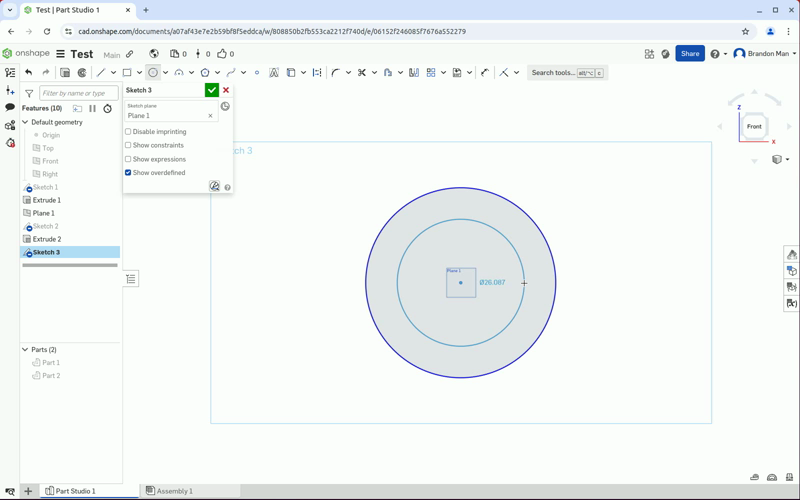
click(524, 282)
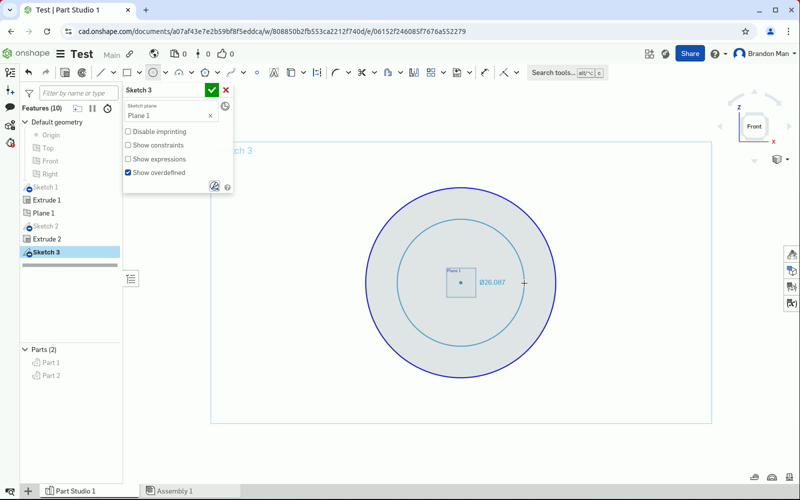
key(esc)
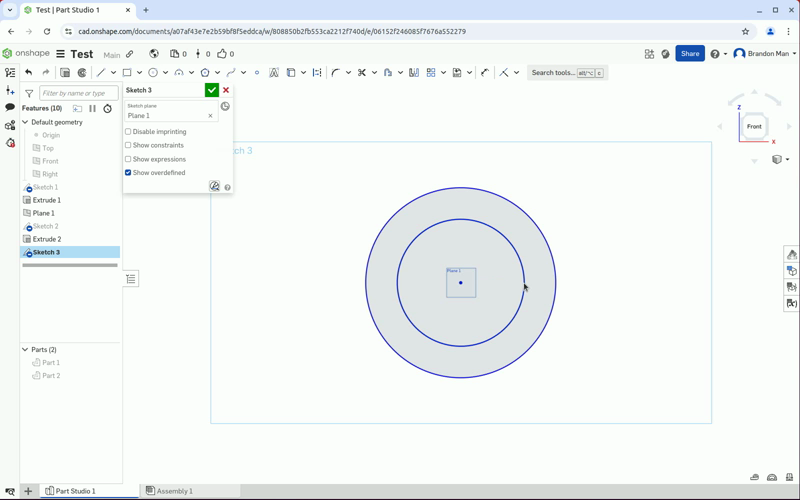
mouse_move(482, 359)
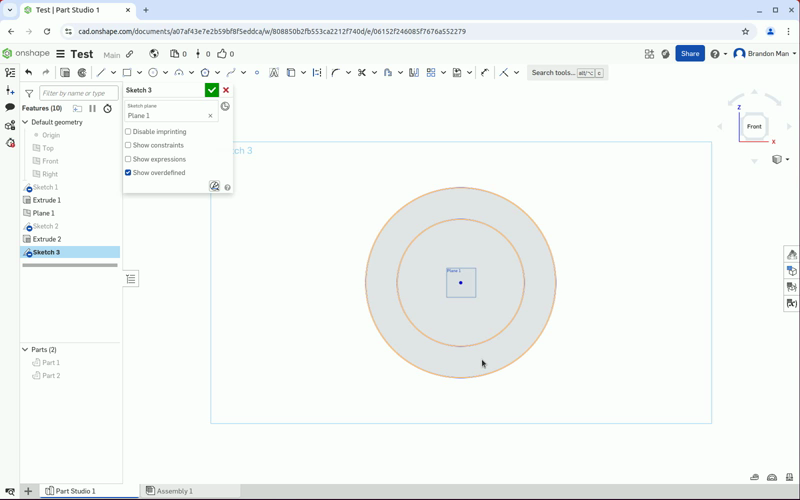
click(482, 359)
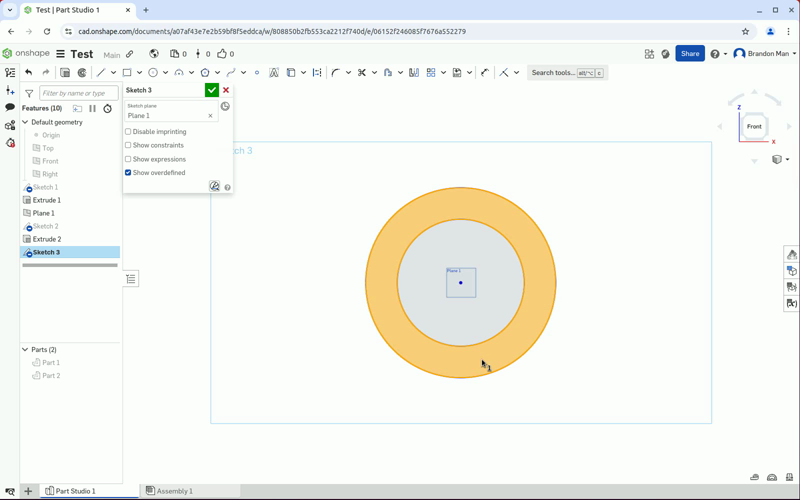
mouse_move(73, 352)
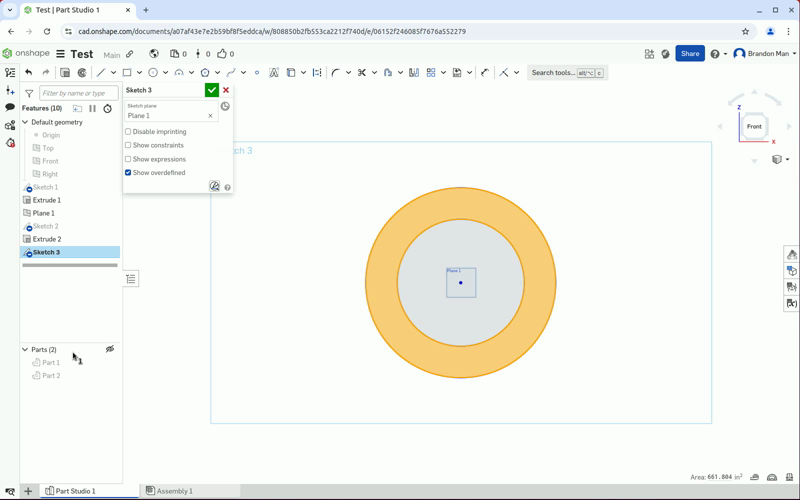
key(shift+y)
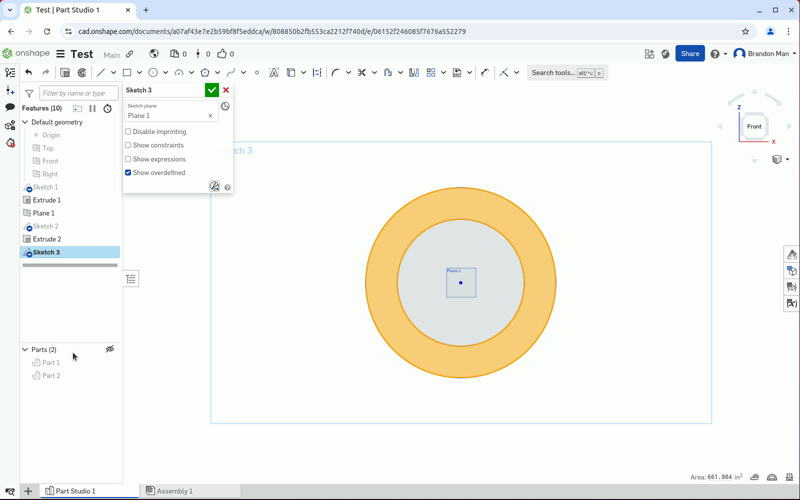
key(shift+e)
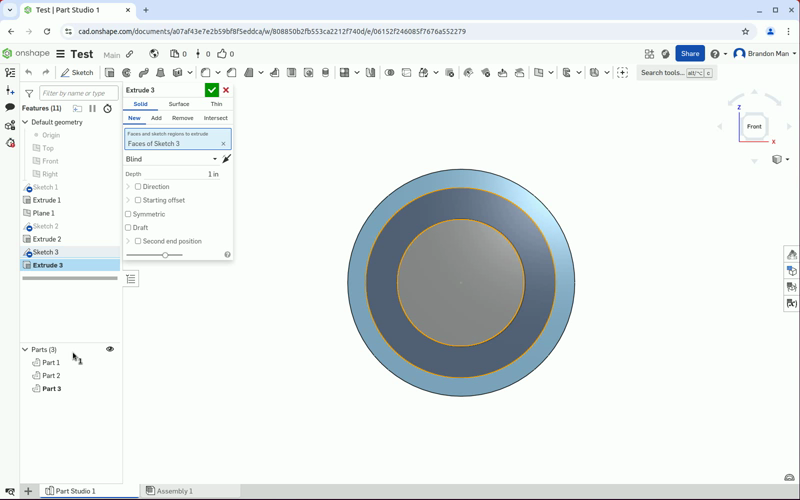
mouse_move(143, 106)
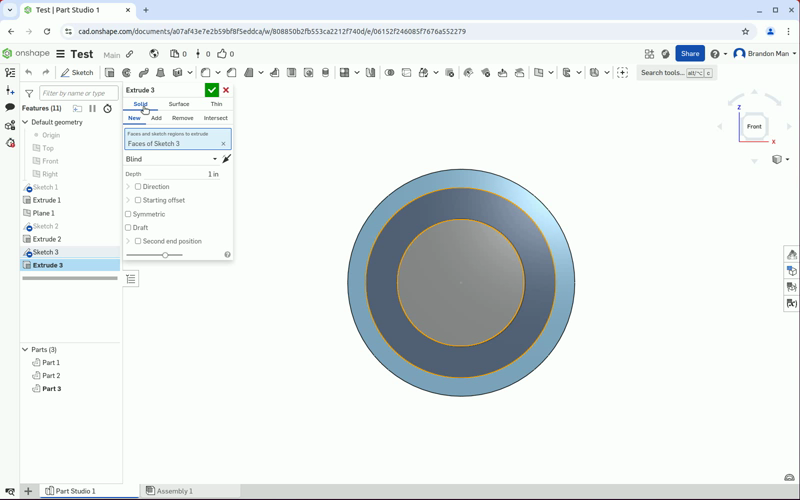
click(143, 106)
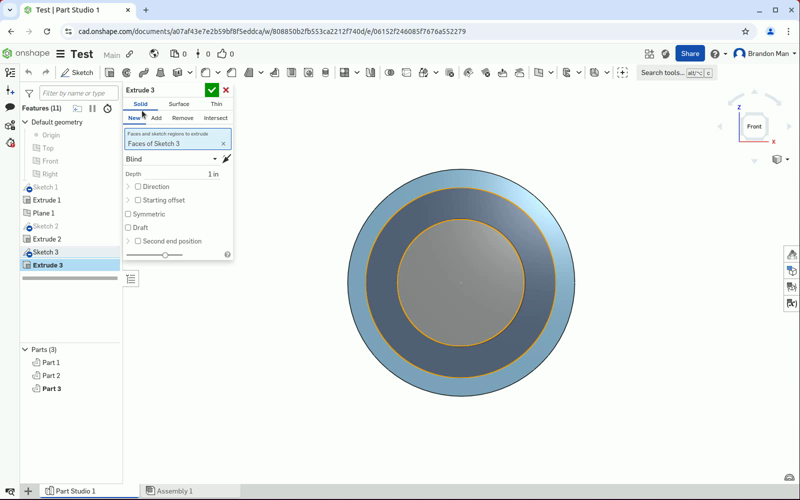
mouse_move(137, 120)
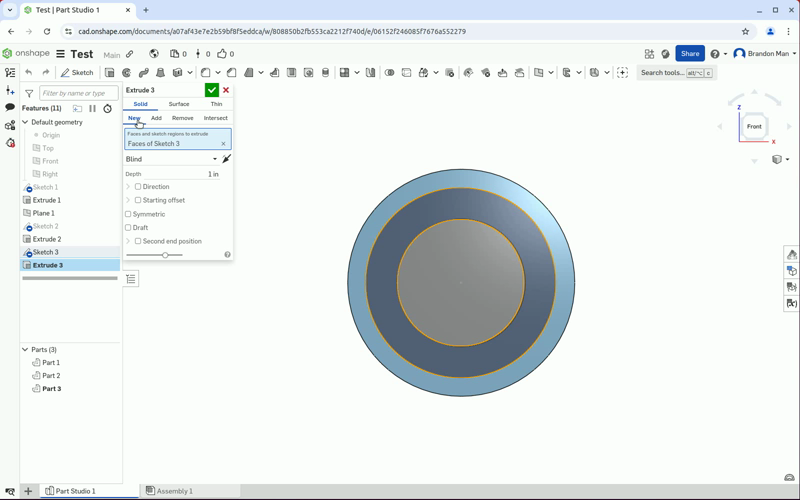
click(137, 120)
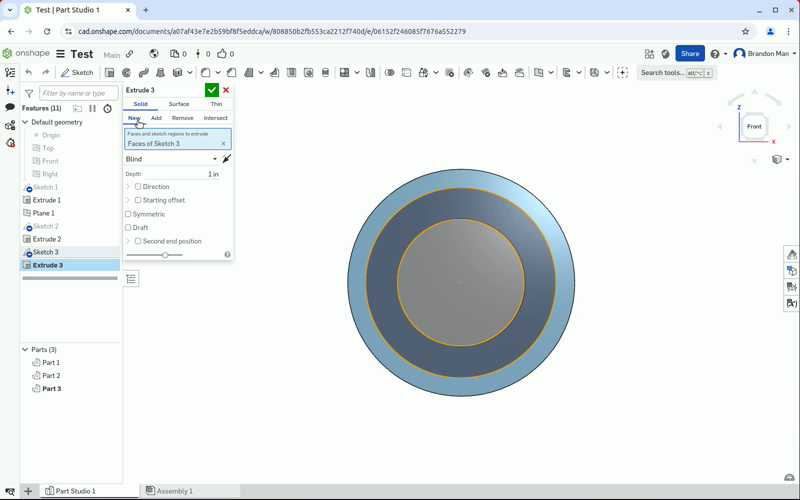
key(tab, 4)
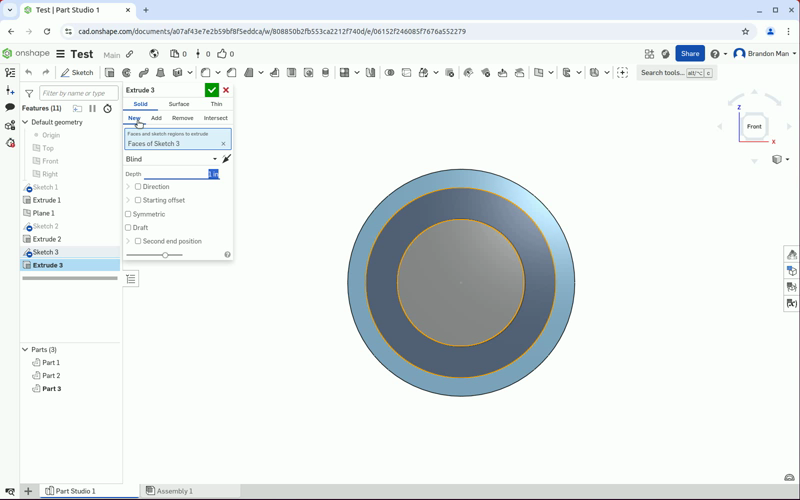
text(3.611)
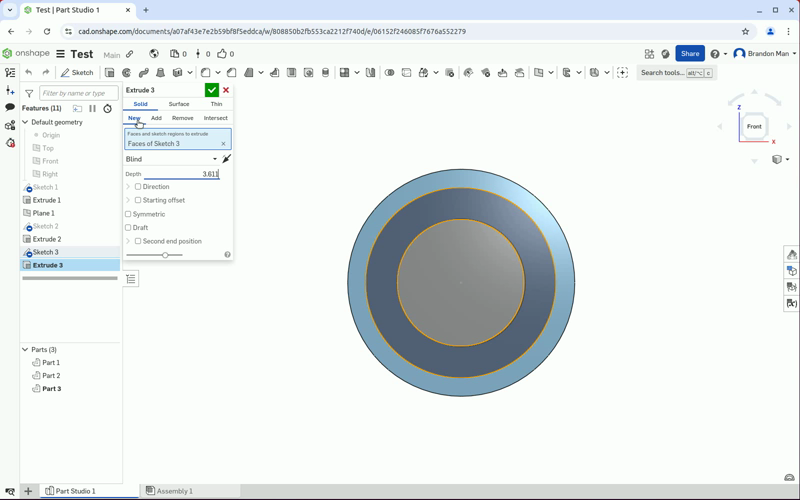
key(enter)
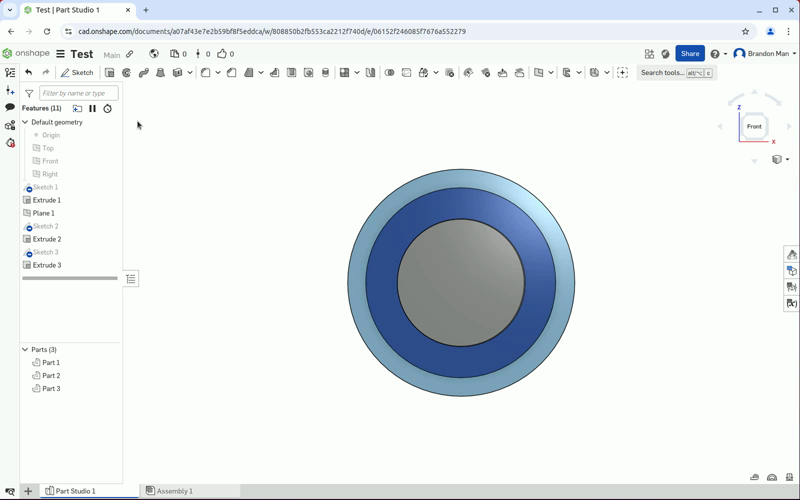
key(shift+h)
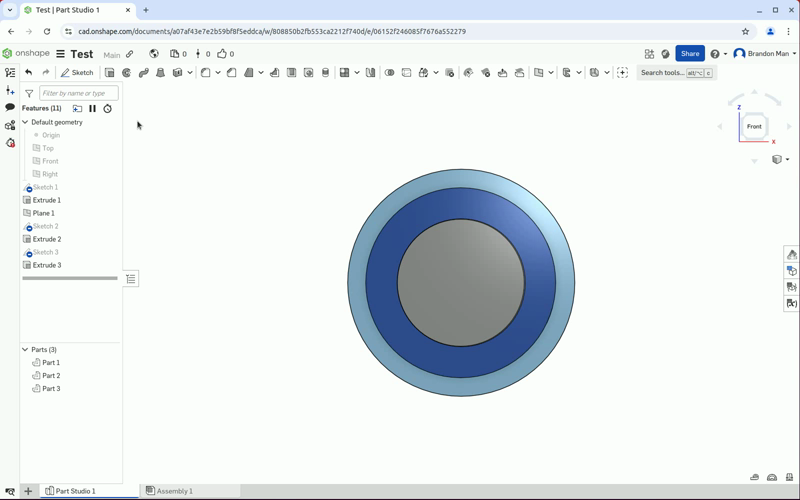
key(shift+h)
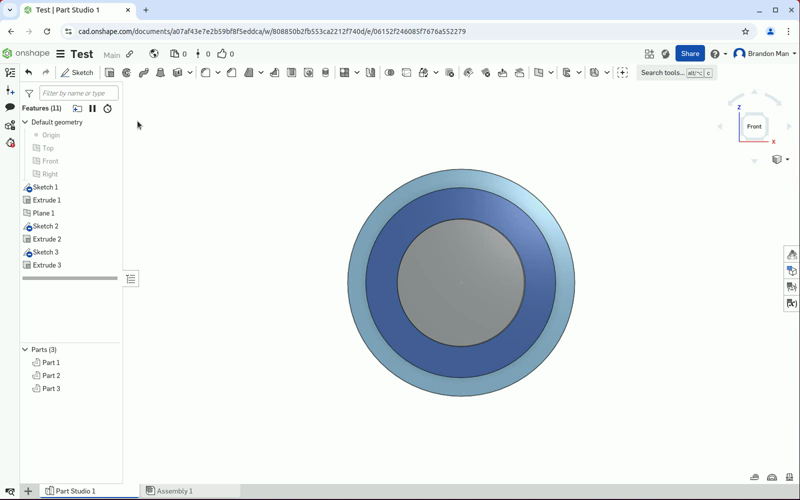
key(shift+7)
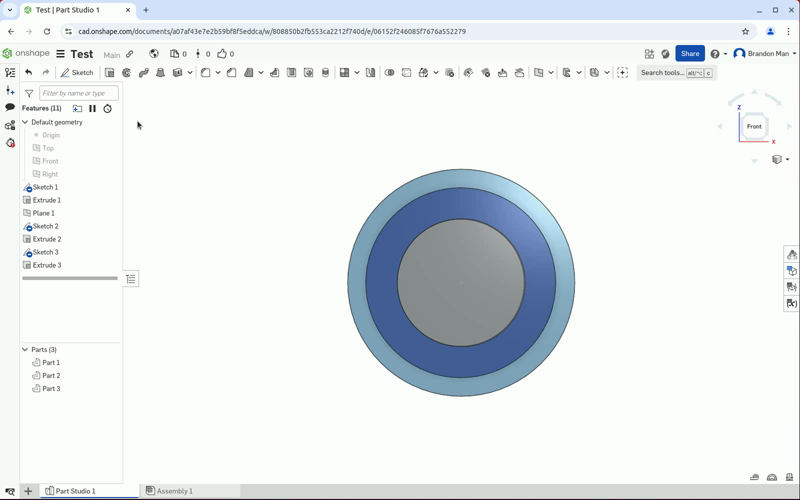
key(left, 2)
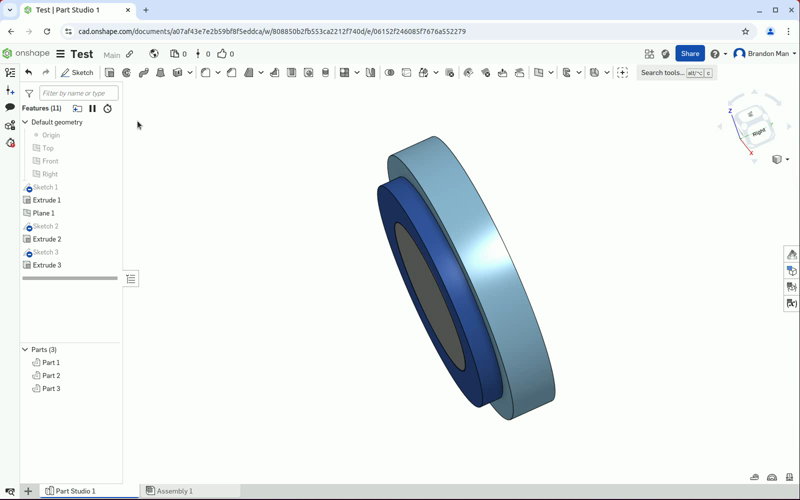
key(down, 2)
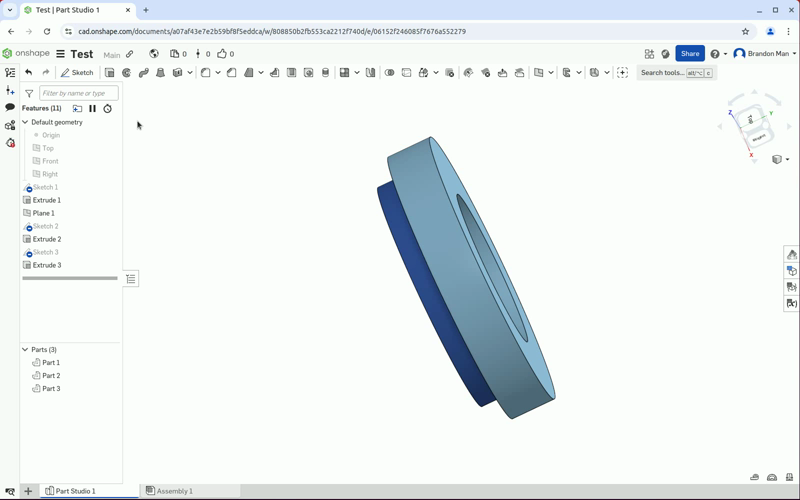
key(up, 2)
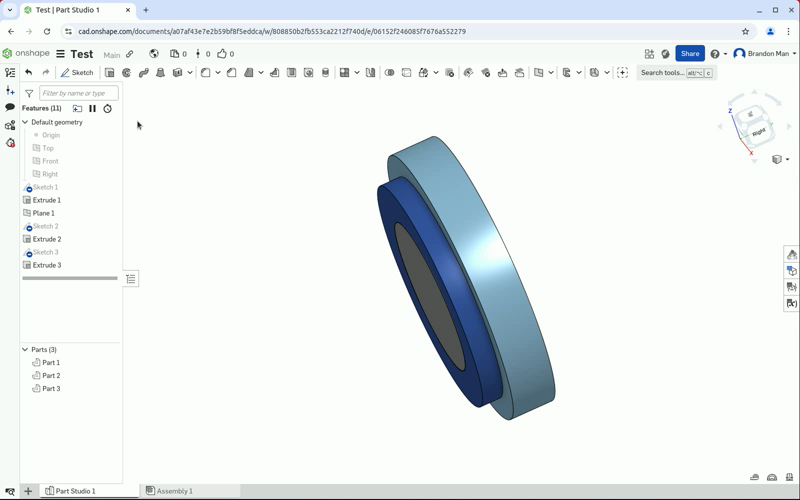
key(right, 2)
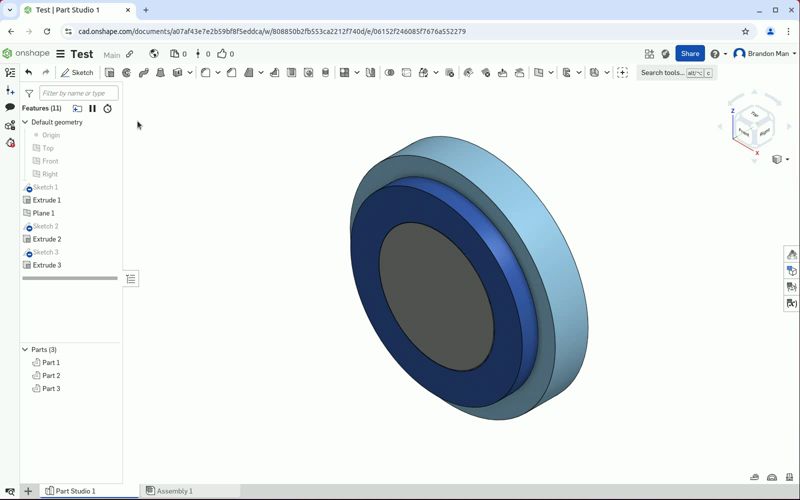
mouse_move(73, 189)
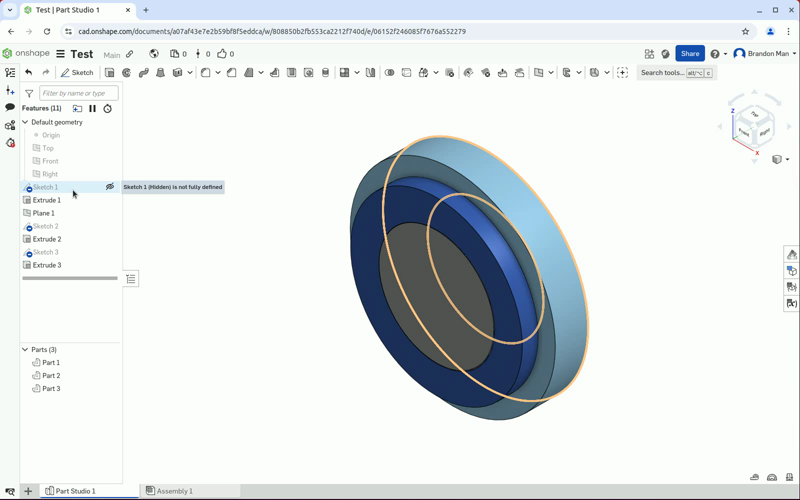
click(73, 189)